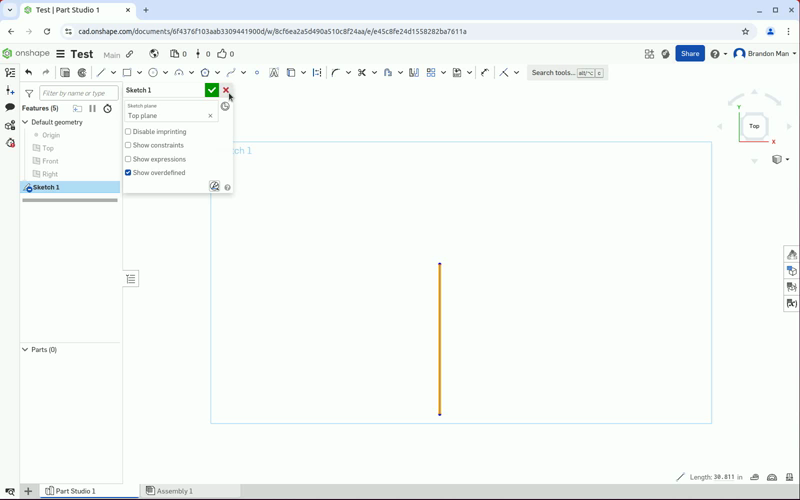
key(shift+h)
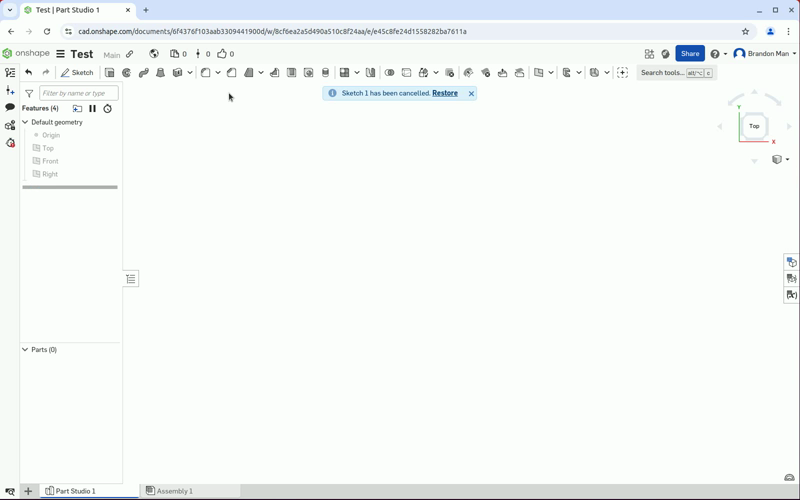
mouse_move(73, 352)
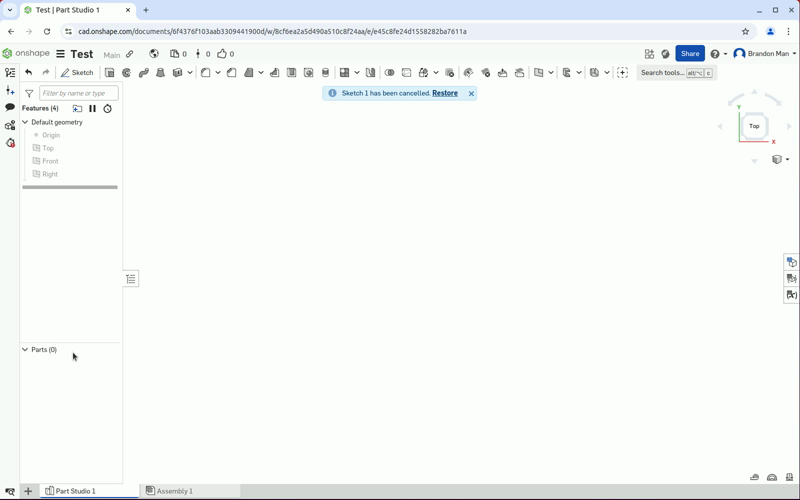
key(y)
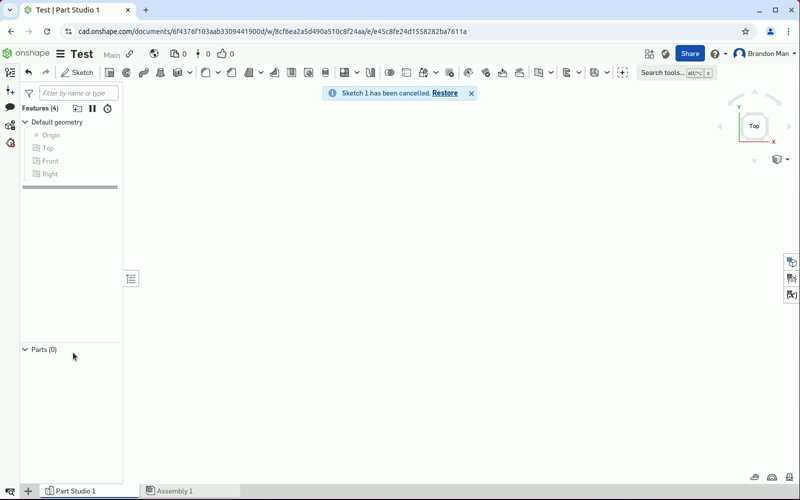
key(shift+p)
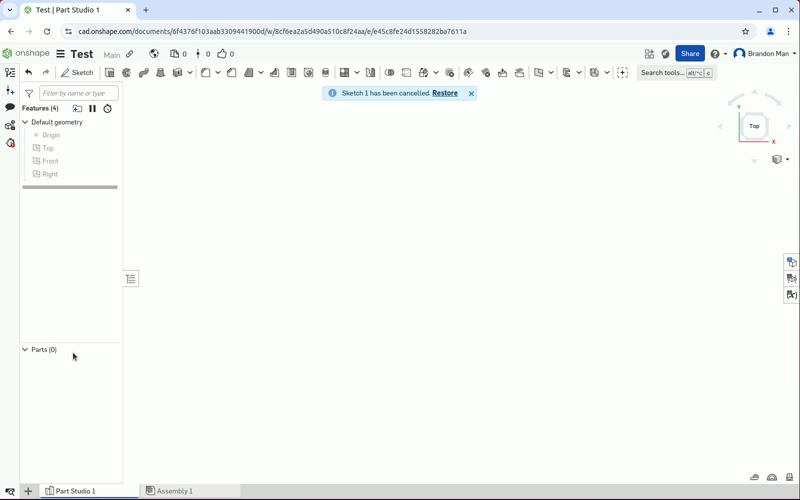
key(space)
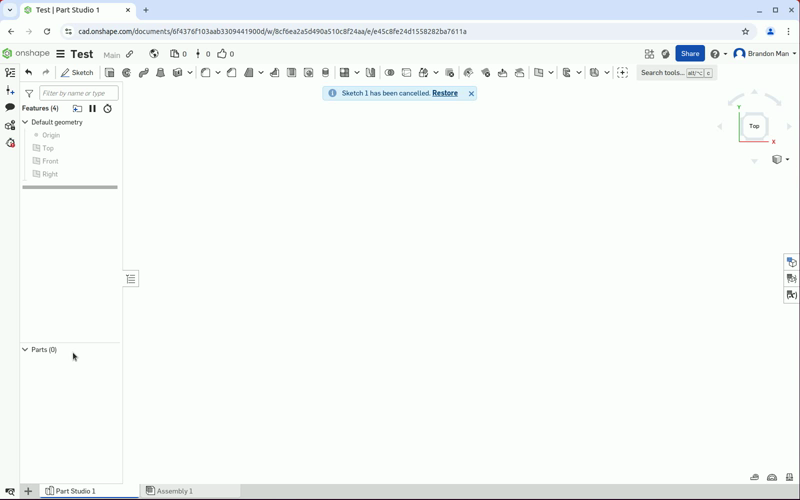
key_down(shift)
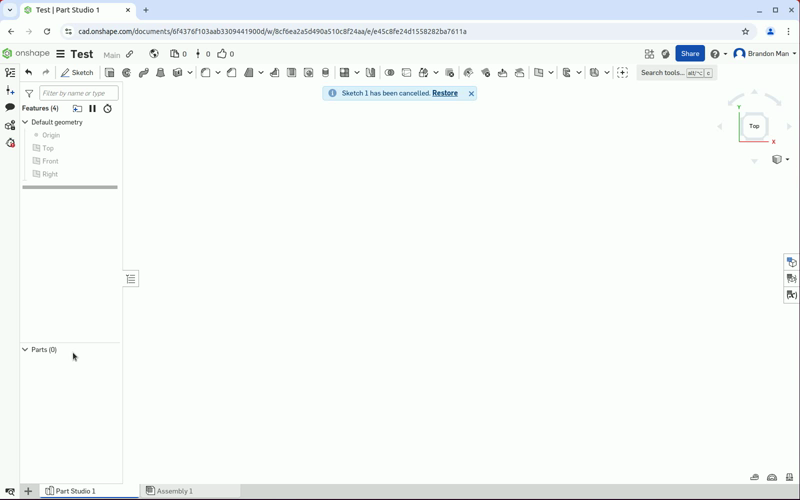
key(up)
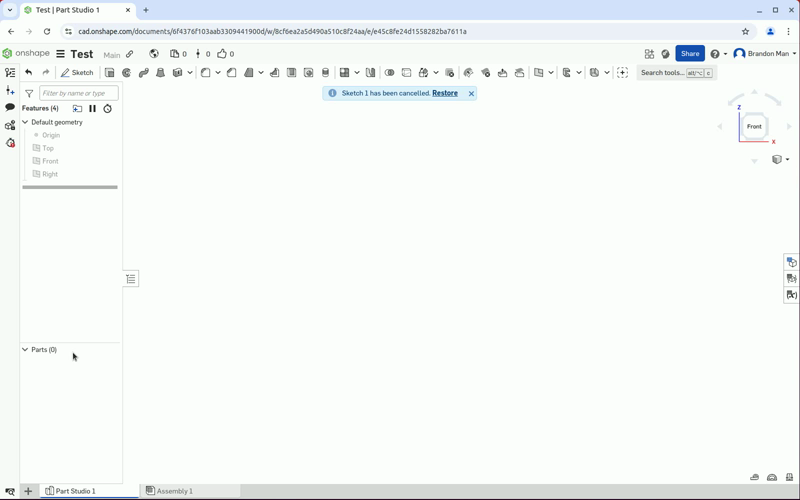
key_up(shift)
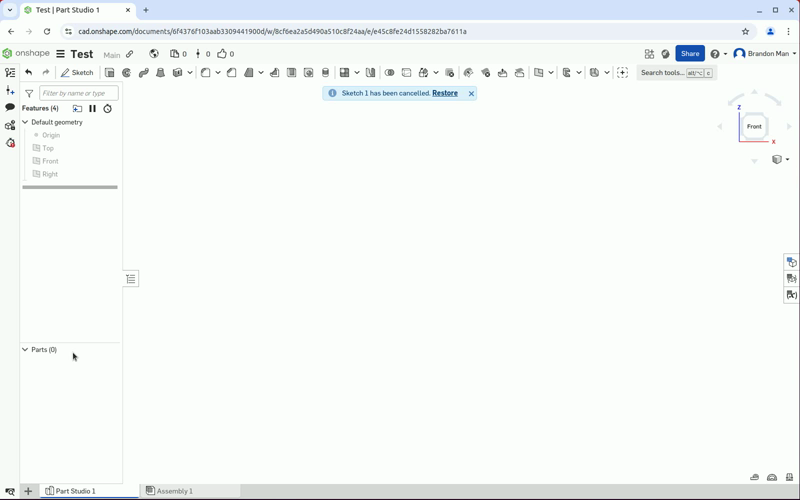
mouse_move(73, 352)
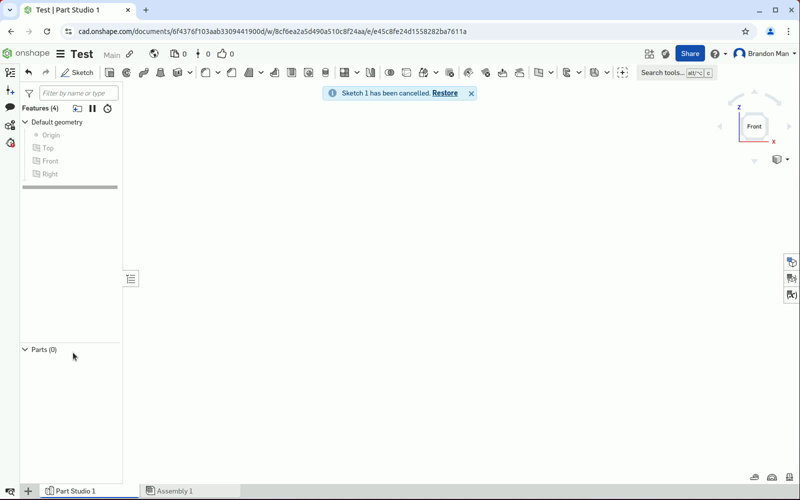
key(shift+y)
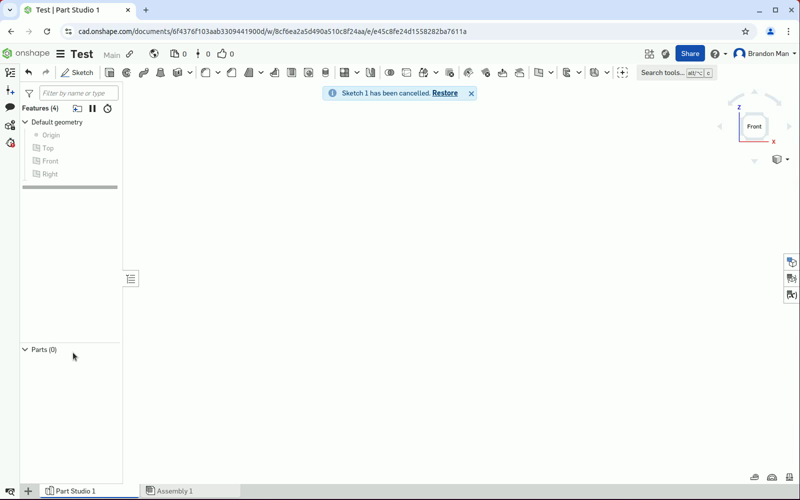
key(shift+s)
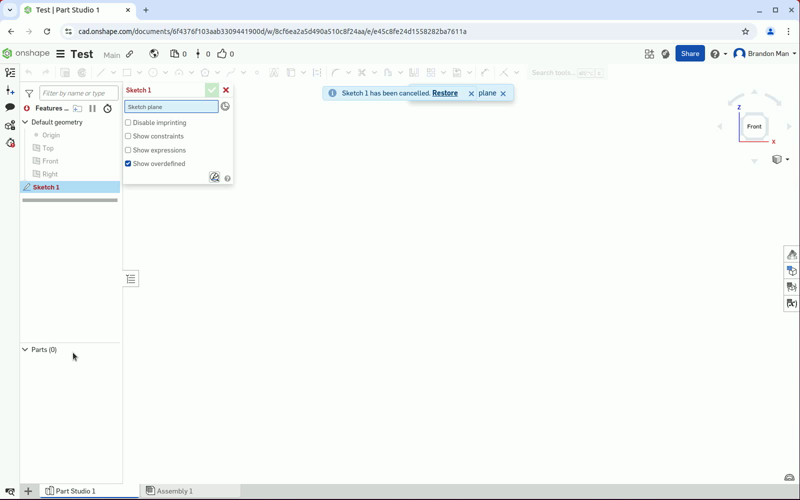
mouse_move(73, 163)
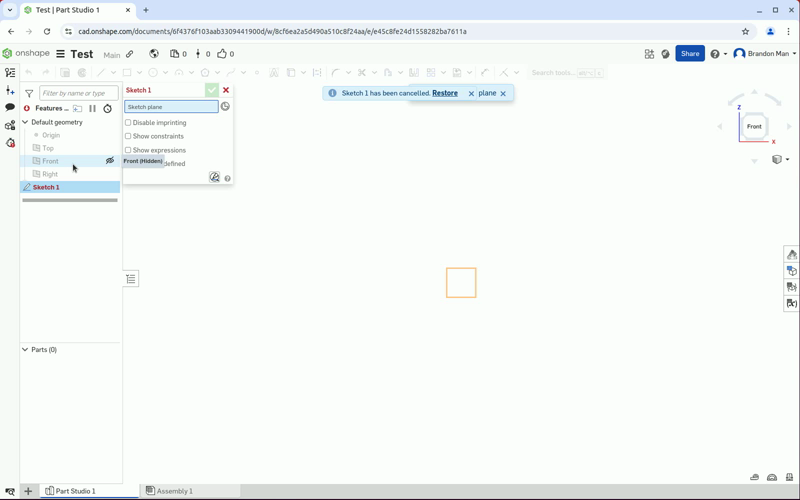
click(73, 163)
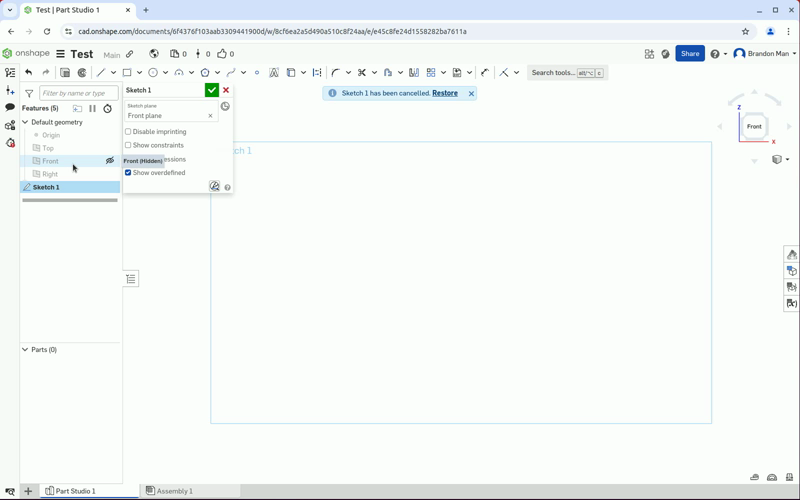
mouse_move(73, 352)
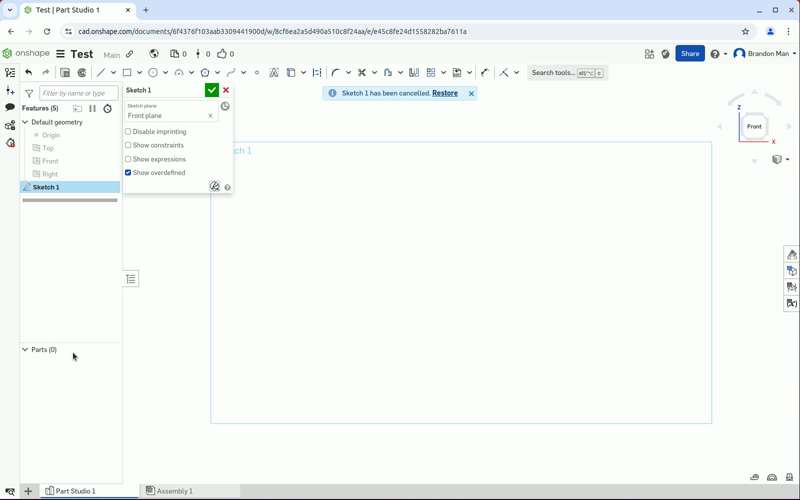
key(y)
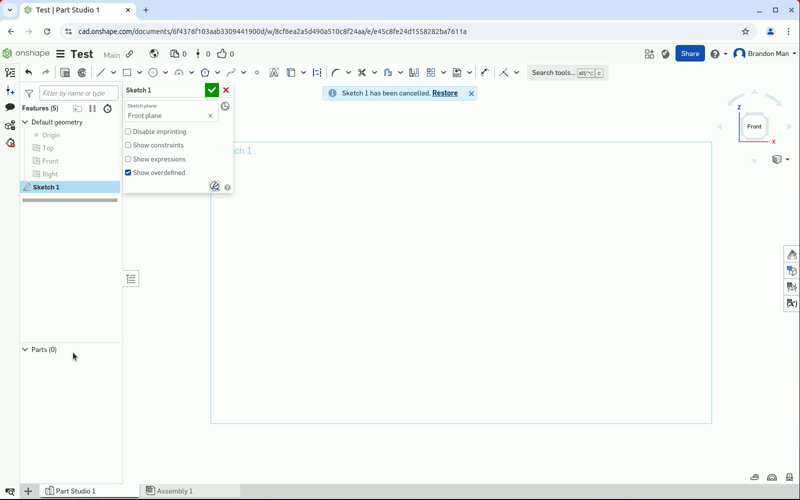
key(l)
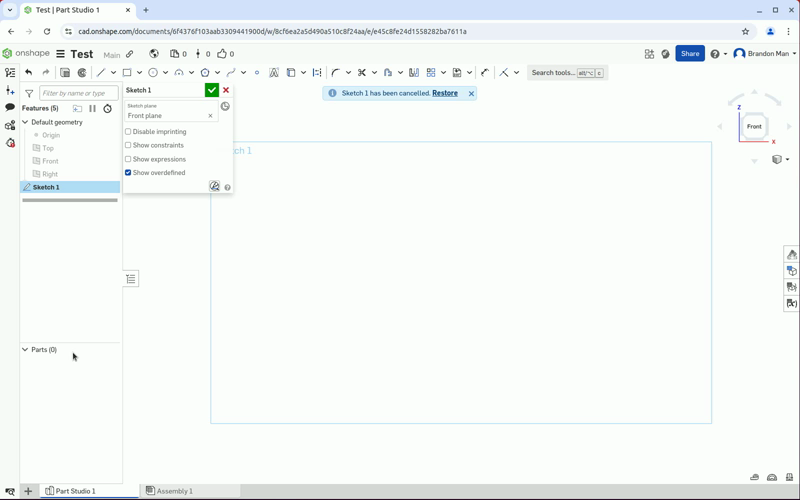
key_down(shift)
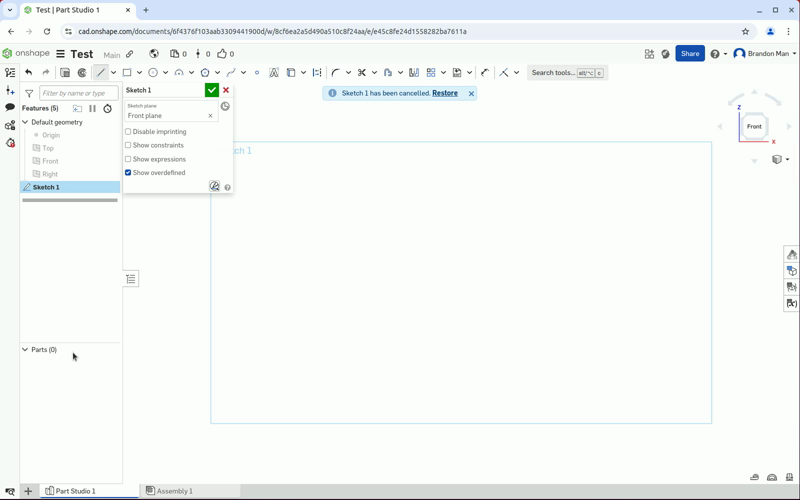
mouse_move(349, 348)
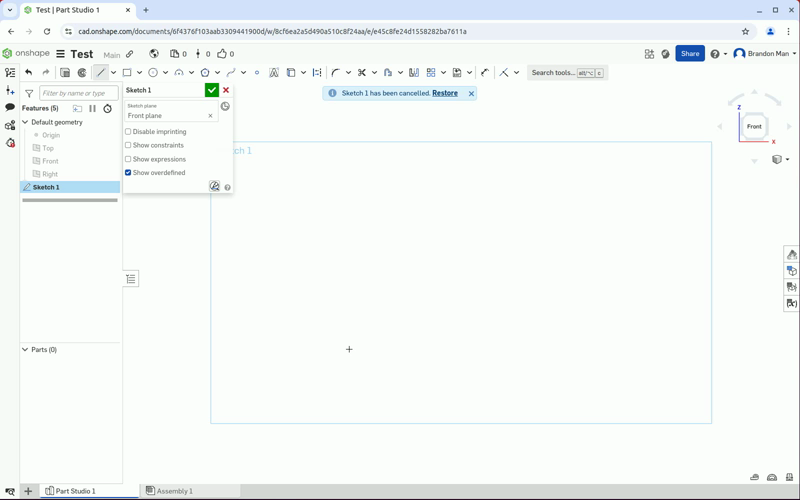
click(349, 348)
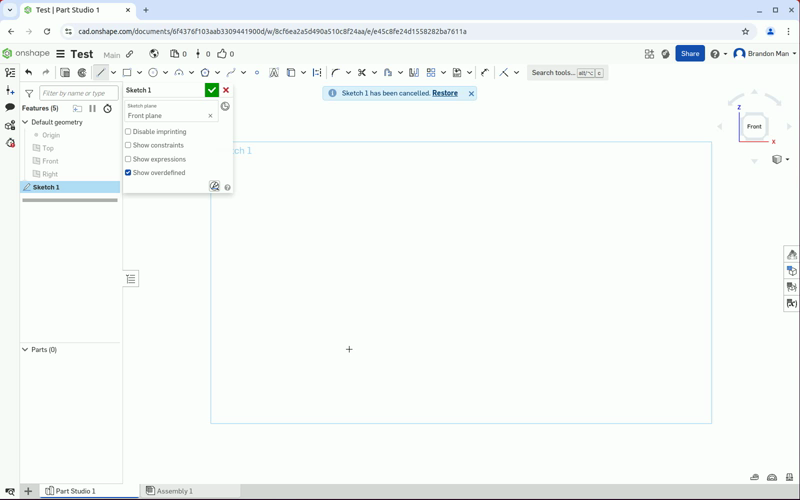
key_up(shift)
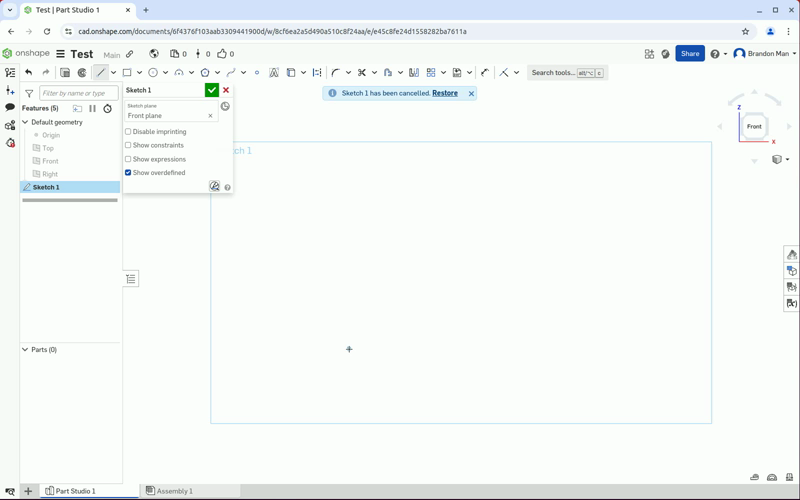
key_down(shift)
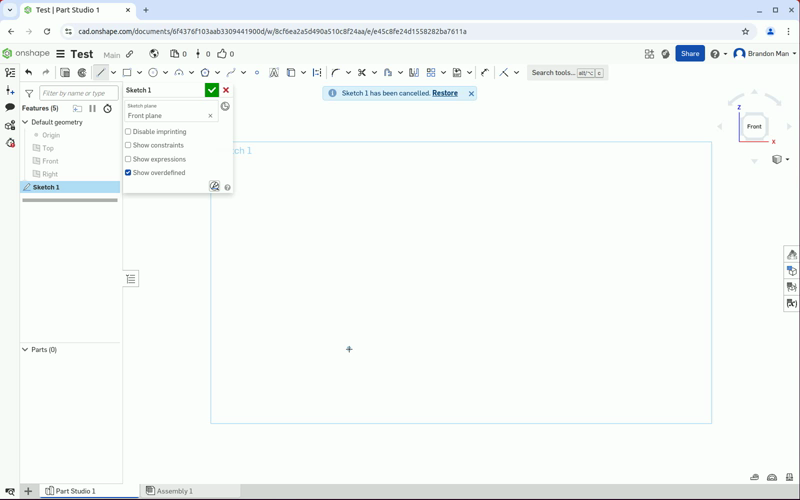
mouse_move(572, 348)
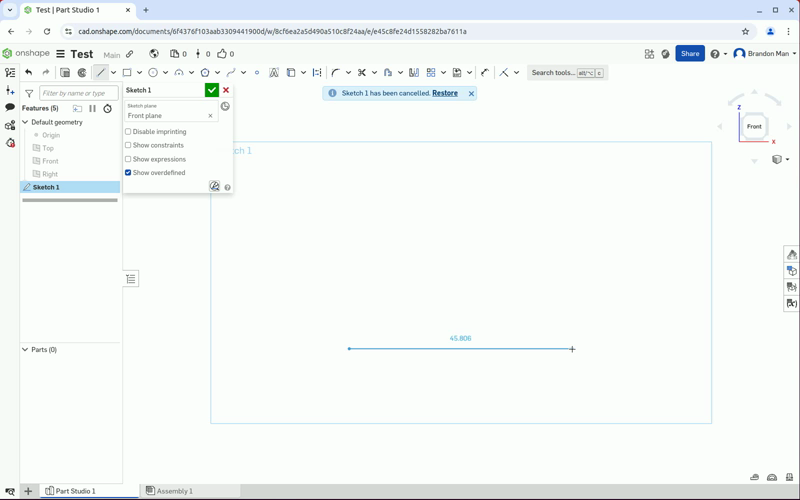
click(572, 348)
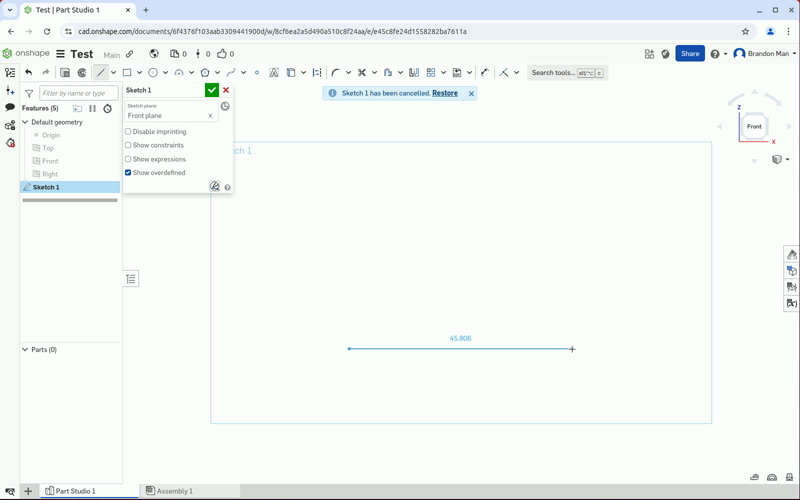
key_up(shift)
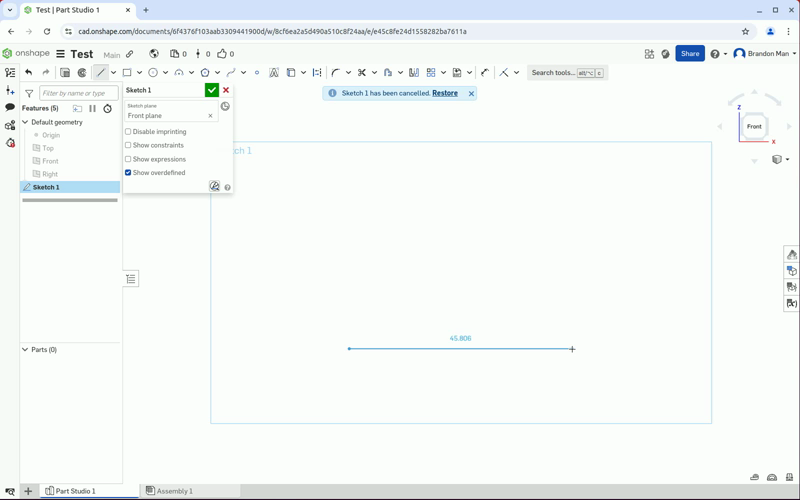
key_down(shift)
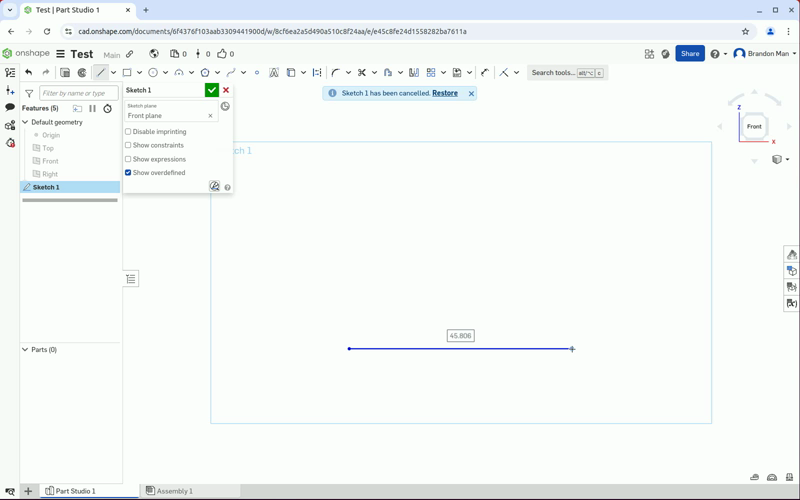
mouse_move(572, 231)
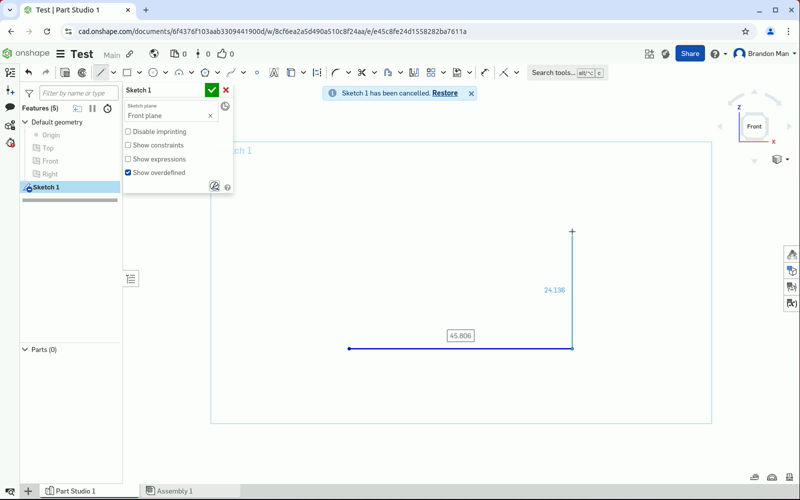
click(572, 231)
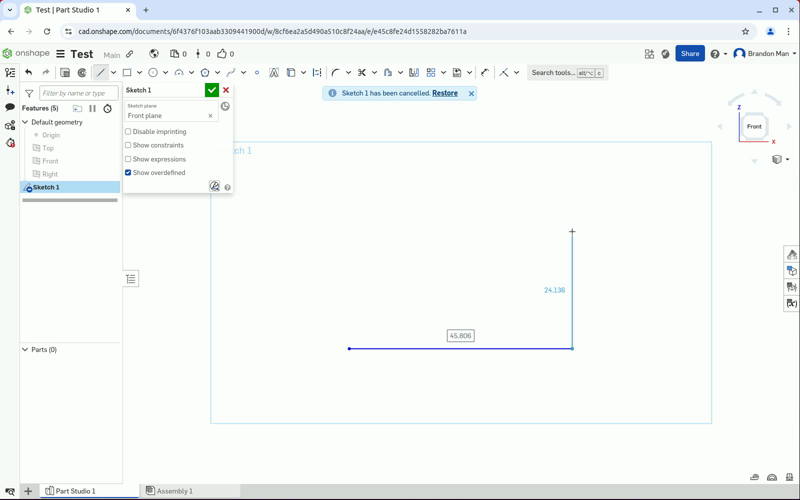
key_up(shift)
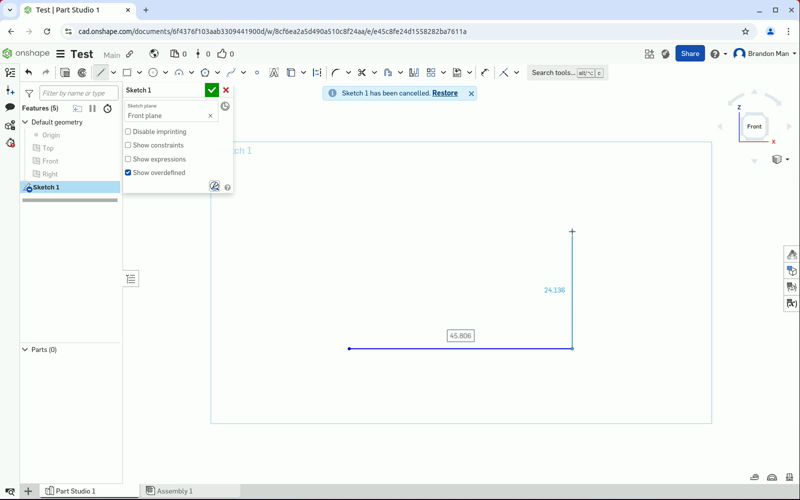
key_down(shift)
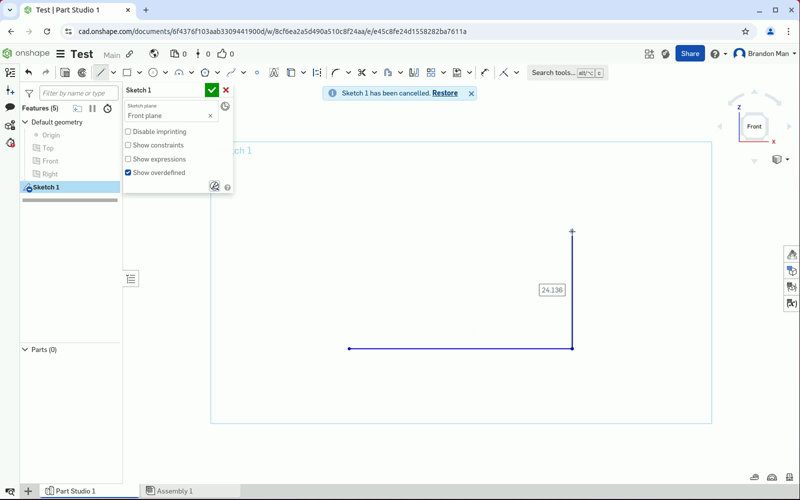
mouse_move(349, 231)
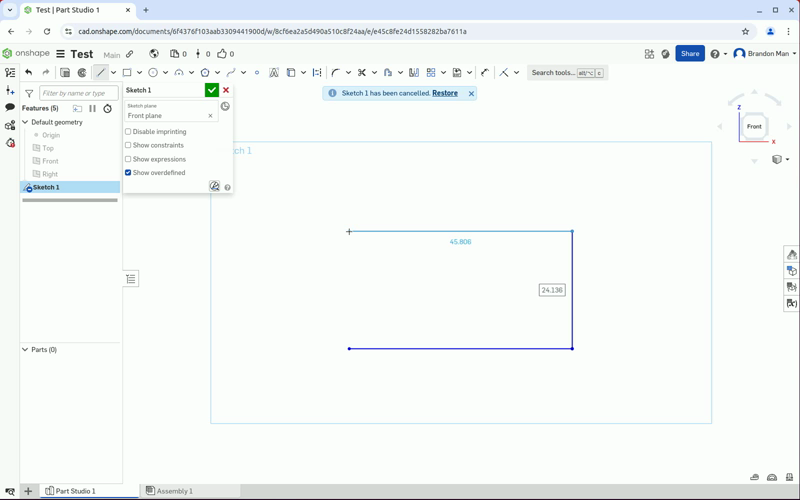
click(349, 231)
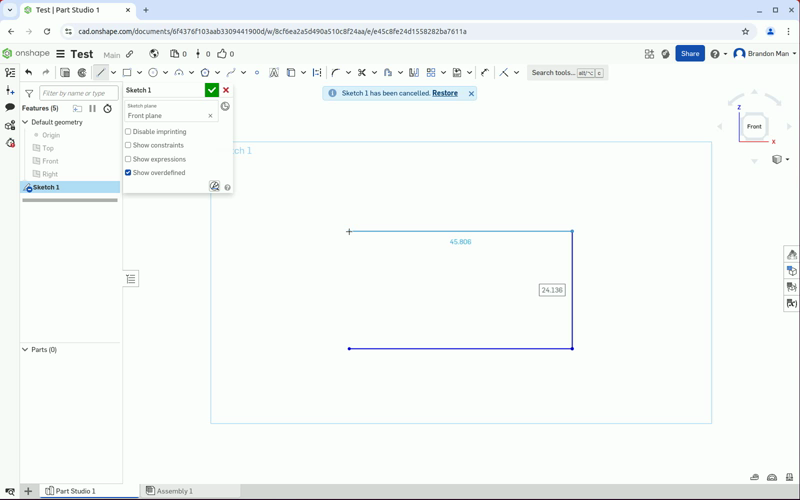
key_up(shift)
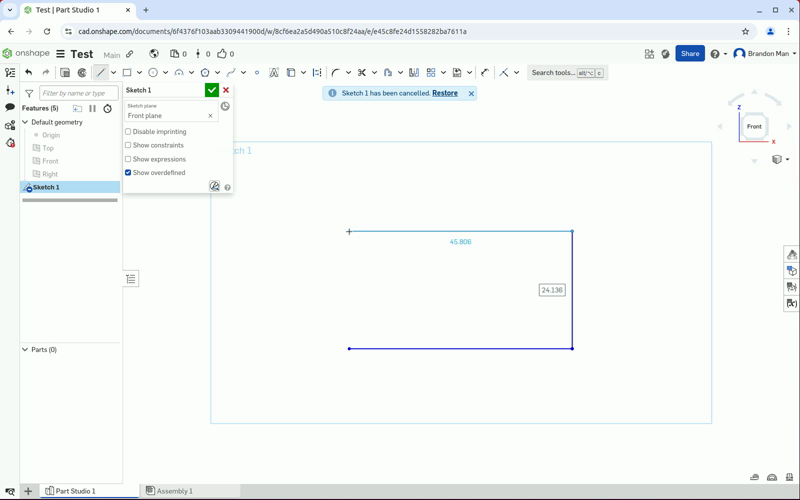
key_down(shift)
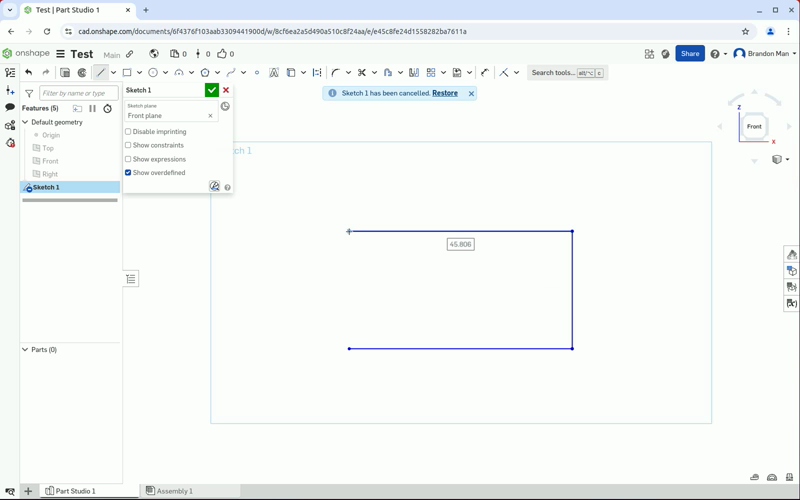
mouse_move(349, 348)
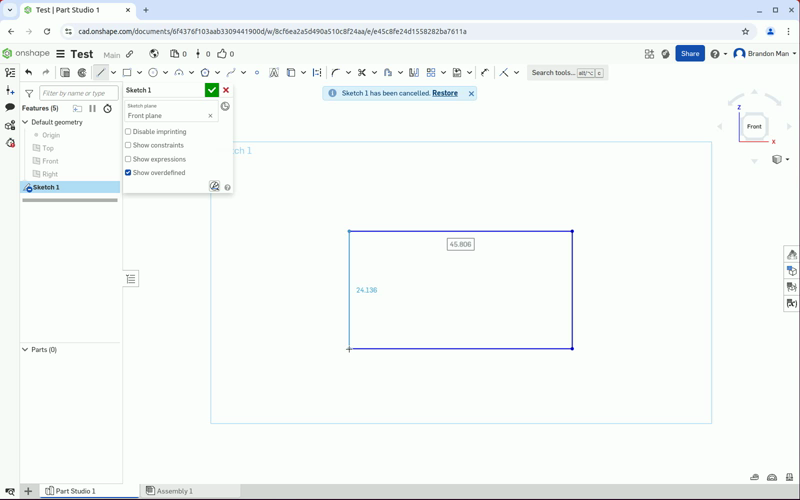
key_up(shift)
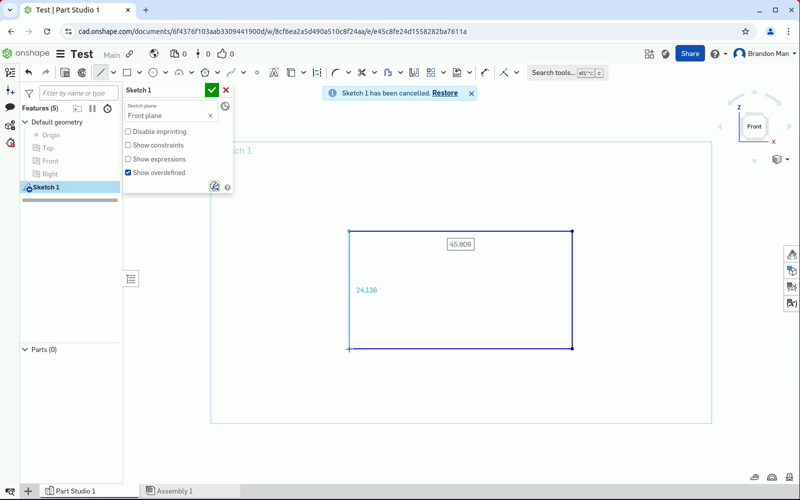
click(349, 348)
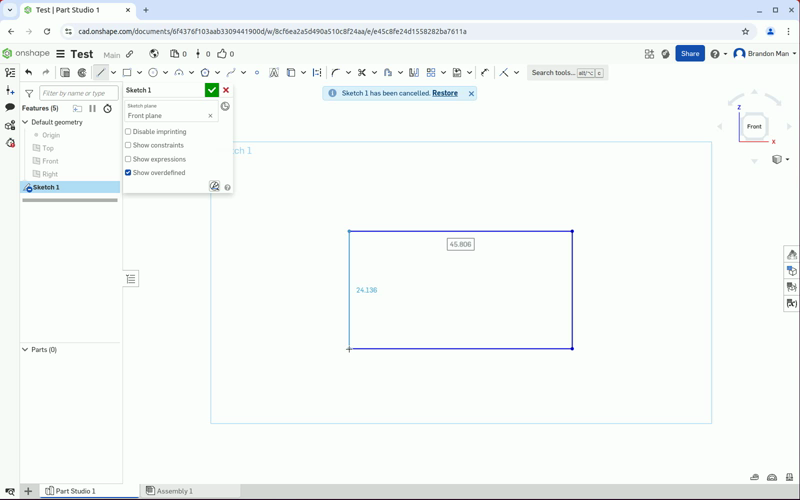
key(esc)
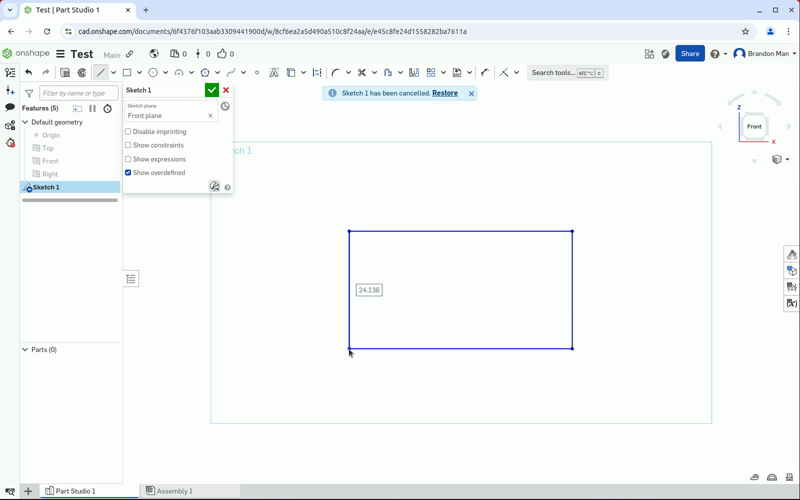
mouse_move(420, 287)
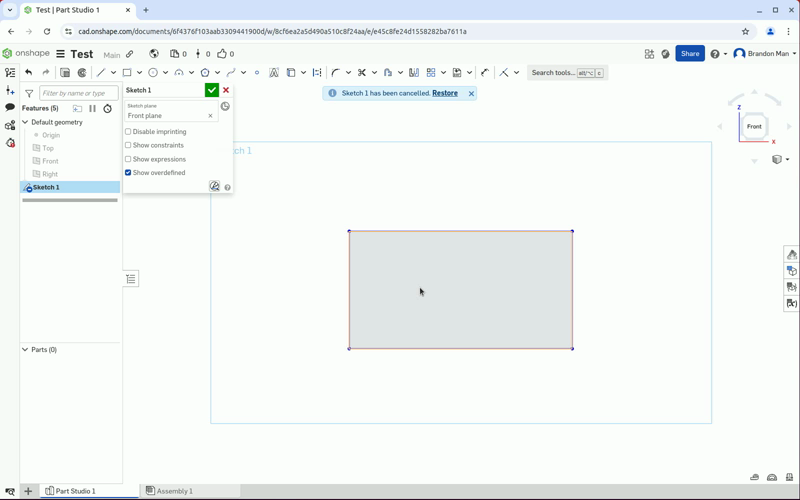
click(420, 287)
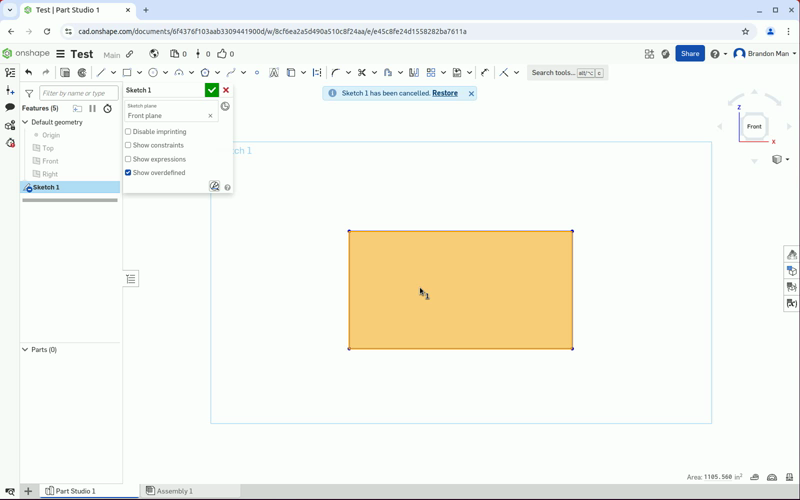
mouse_move(73, 352)
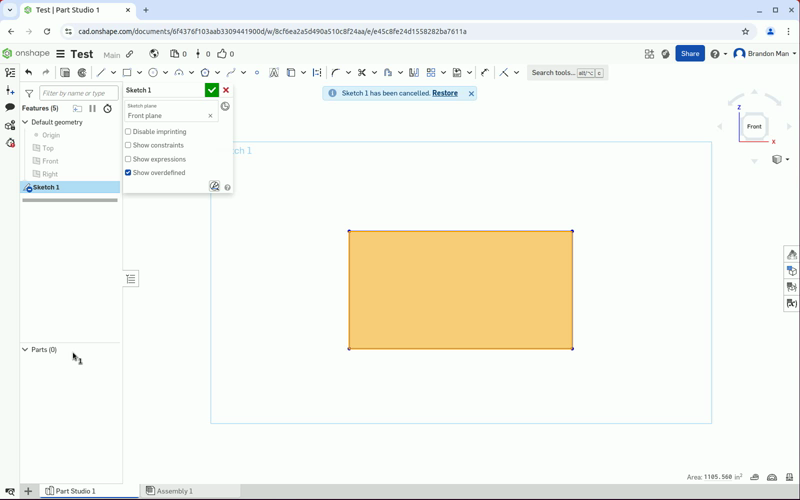
key(shift+y)
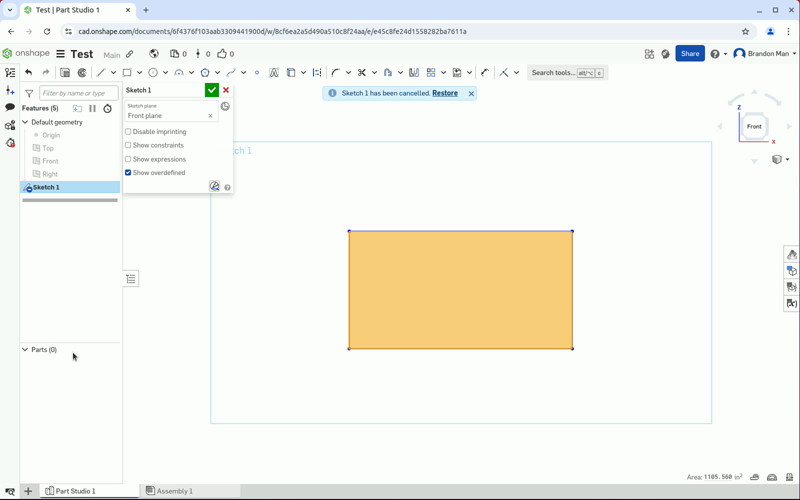
key(shift+e)
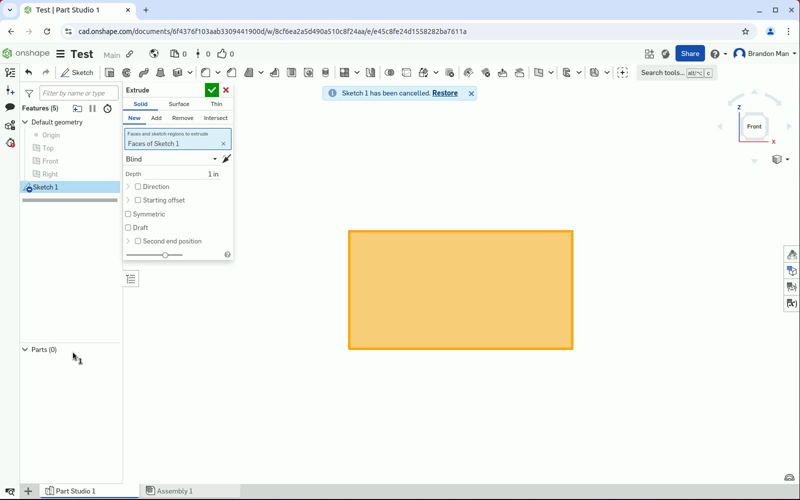
mouse_move(143, 106)
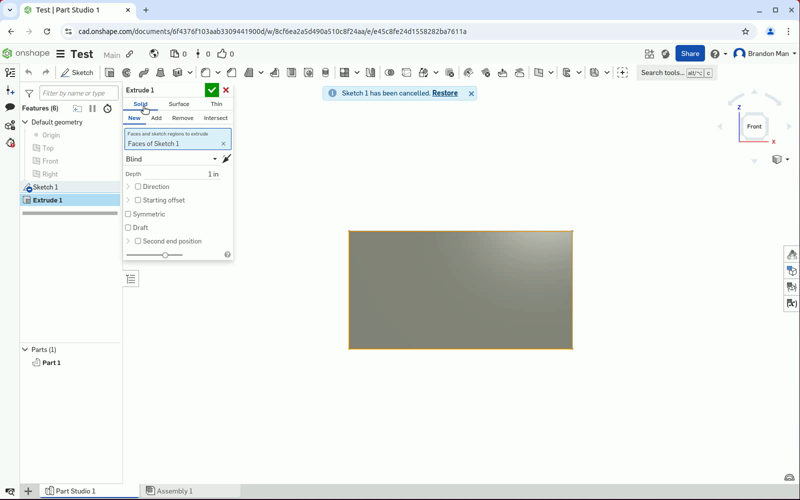
click(143, 106)
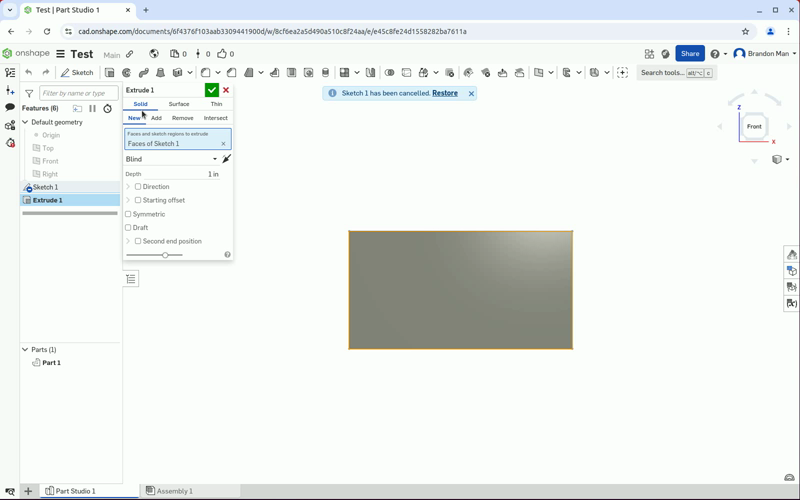
mouse_move(137, 120)
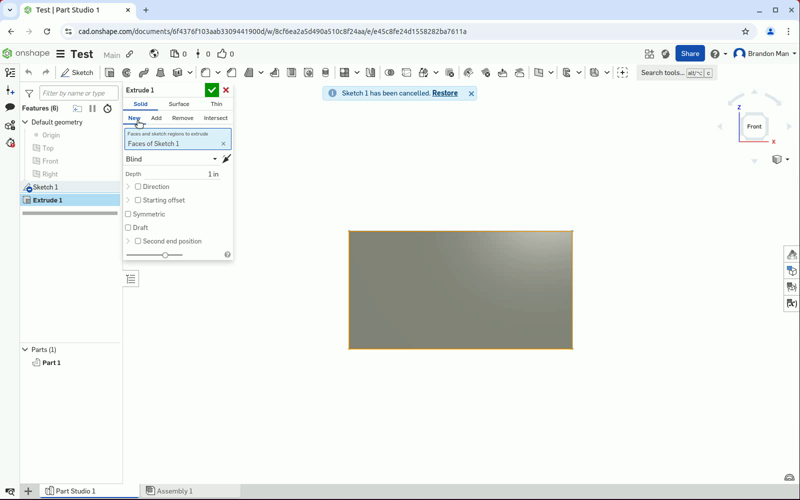
click(137, 120)
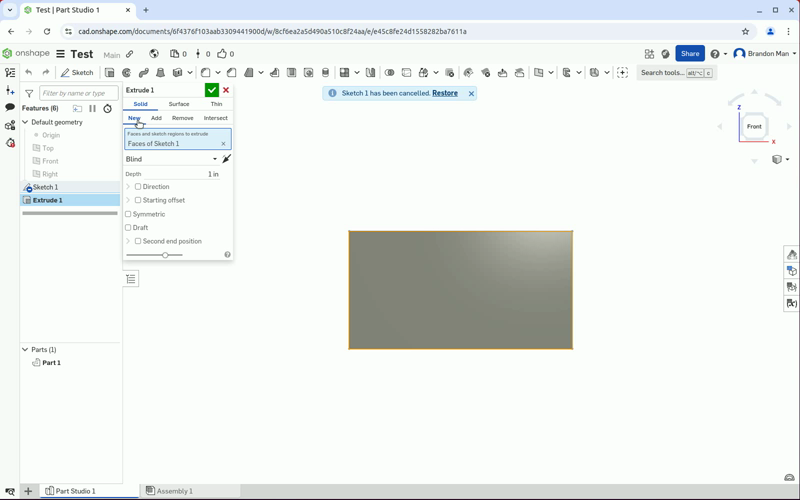
key(tab, 4)
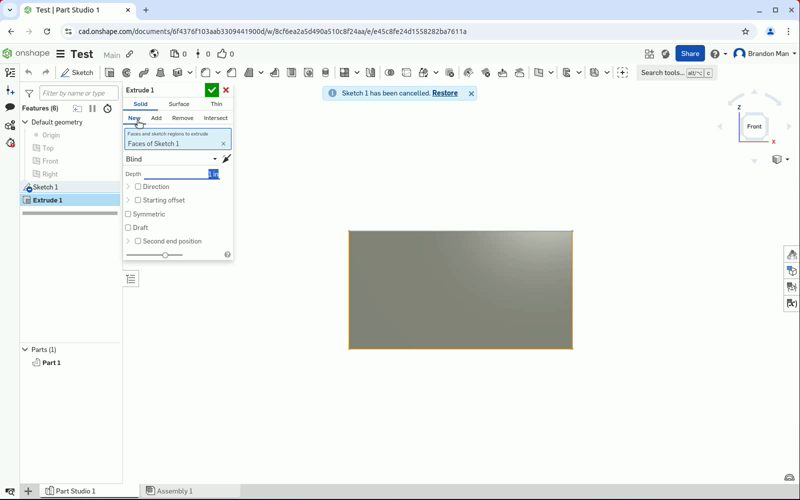
text(0.963)
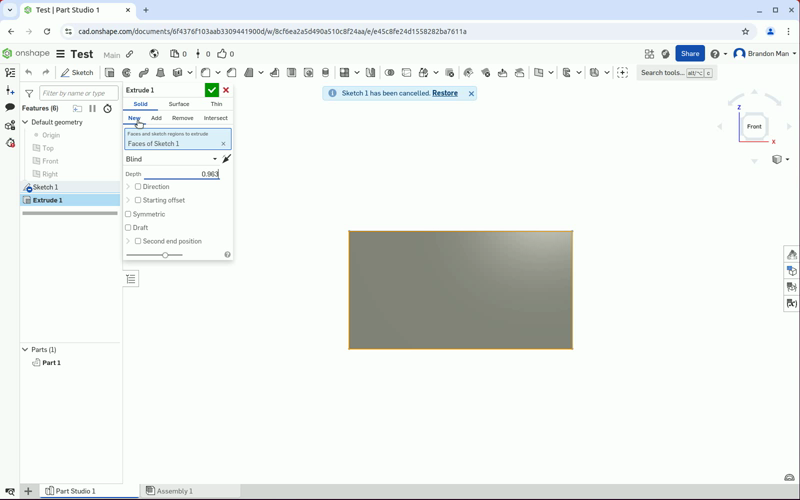
key(enter)
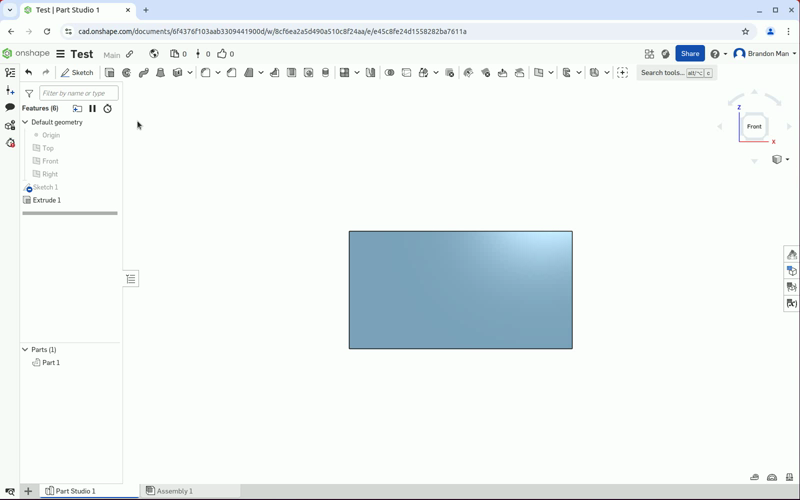
key(shift+h)
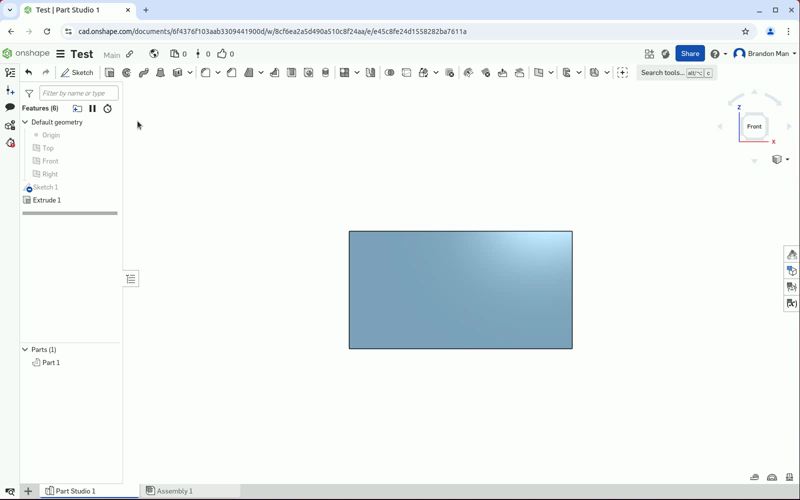
key(shift+h)
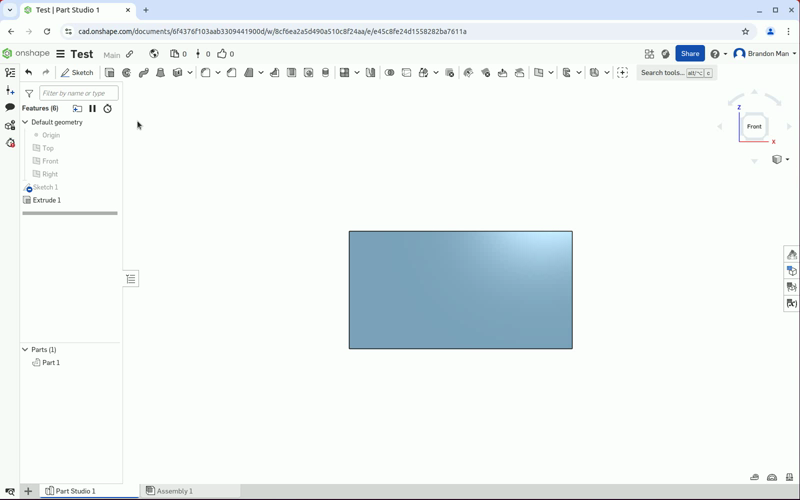
mouse_move(73, 189)
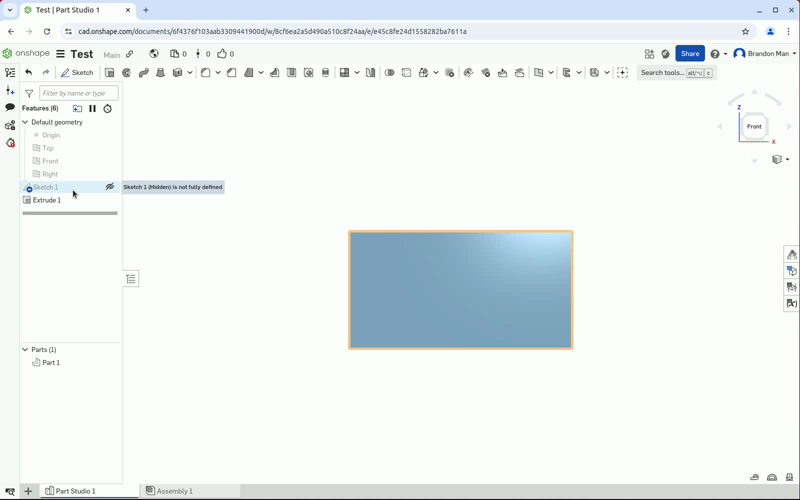
click(73, 189)
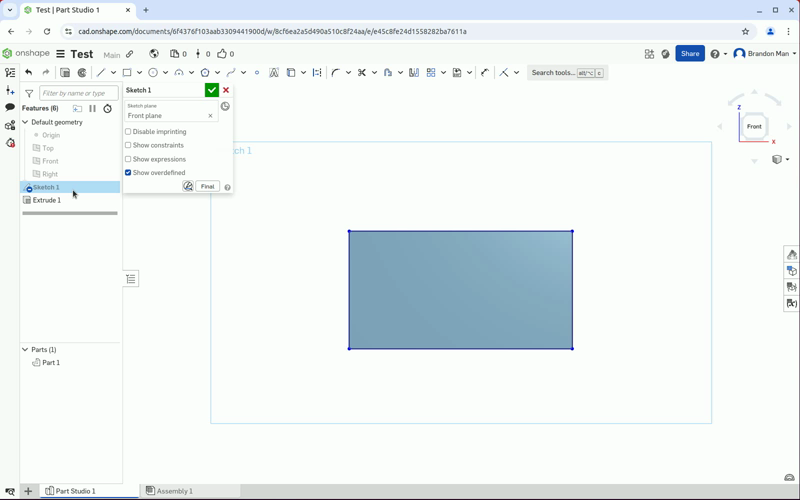
mouse_move(229, 92)
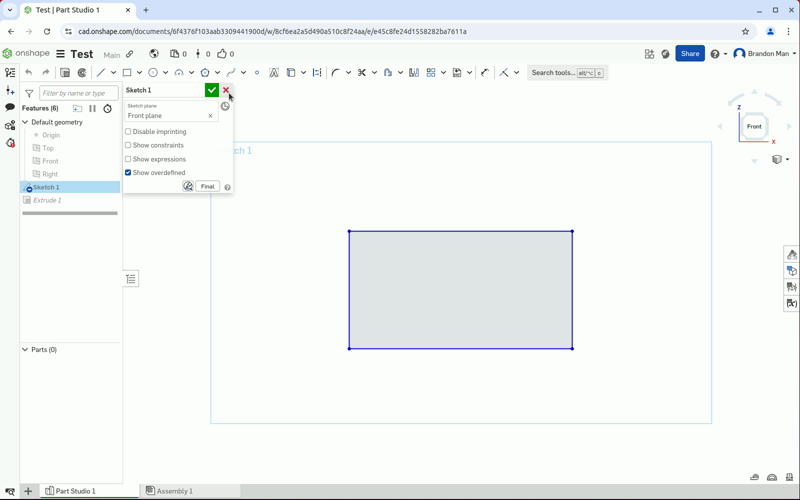
click(229, 92)
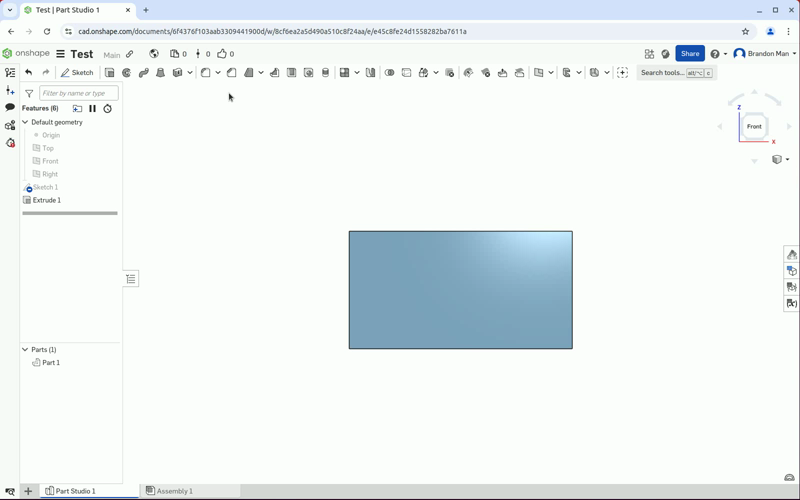
mouse_move(541, 75)
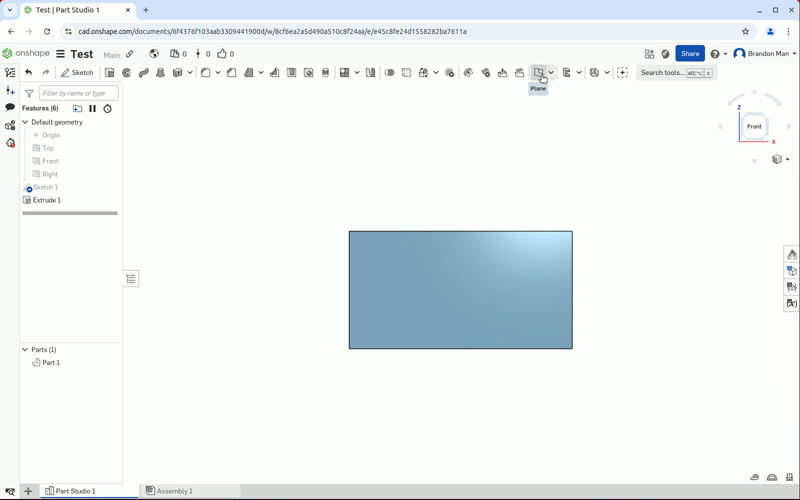
click(541, 75)
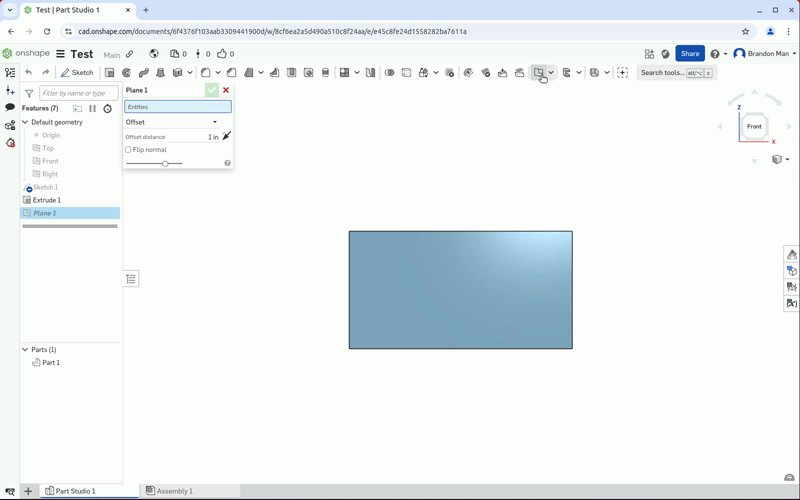
mouse_move(73, 163)
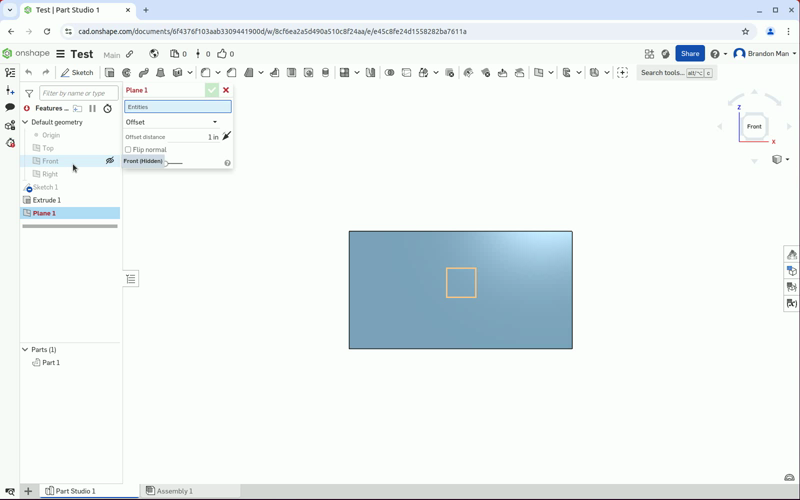
click(73, 163)
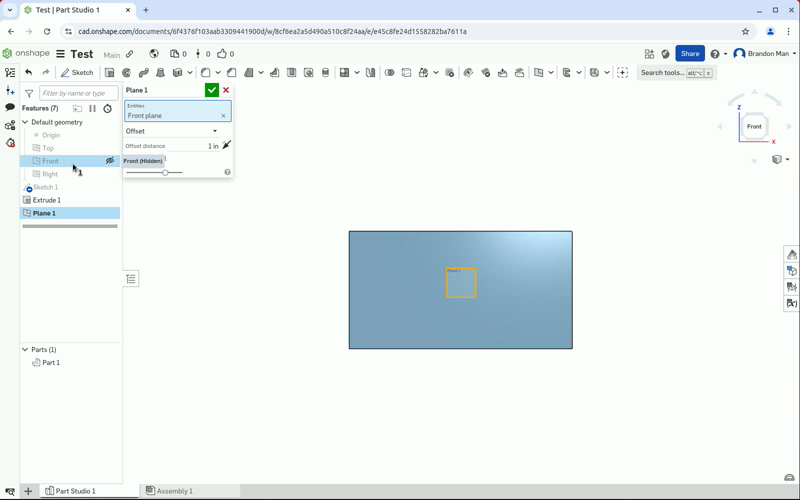
key(tab, 2)
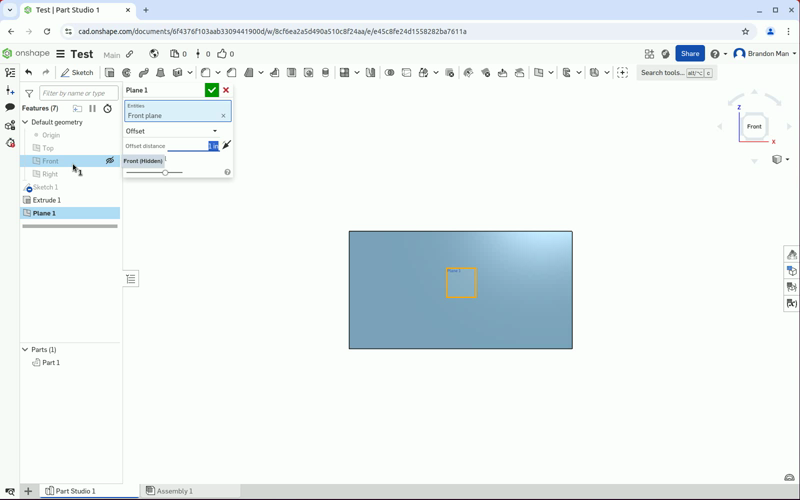
text(0.955)
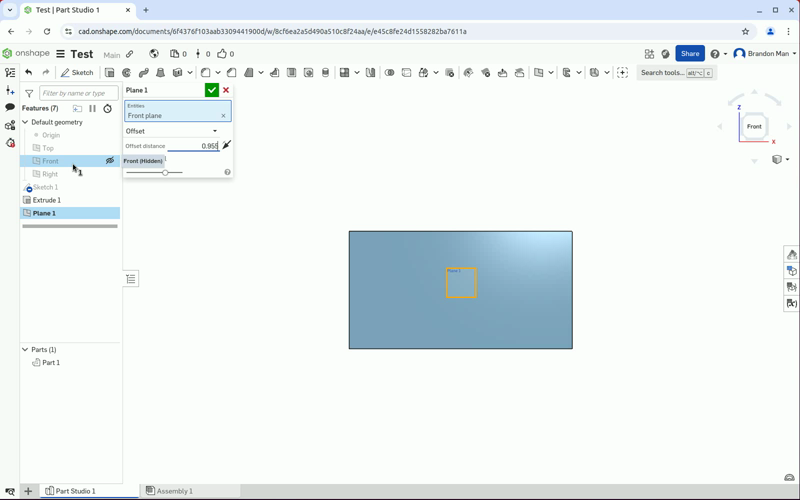
key(enter, 2)
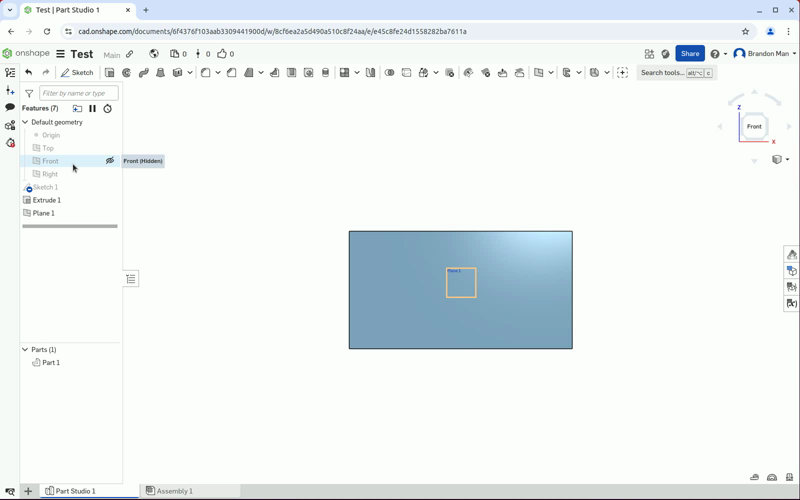
key(shift+s)
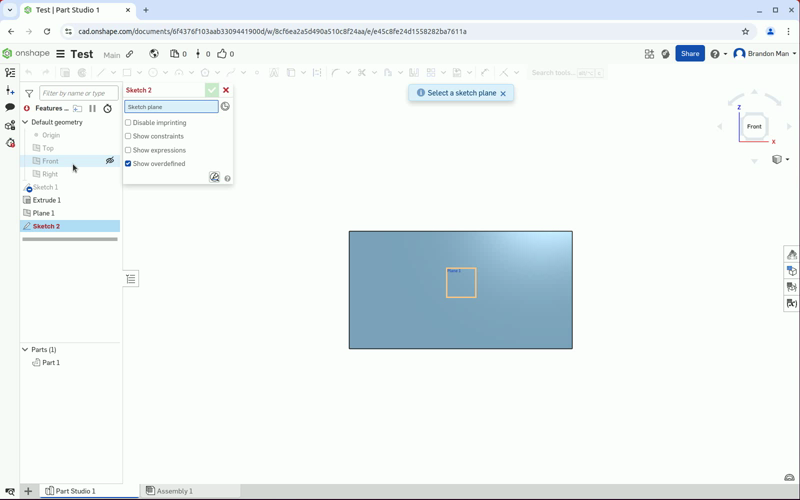
mouse_move(73, 215)
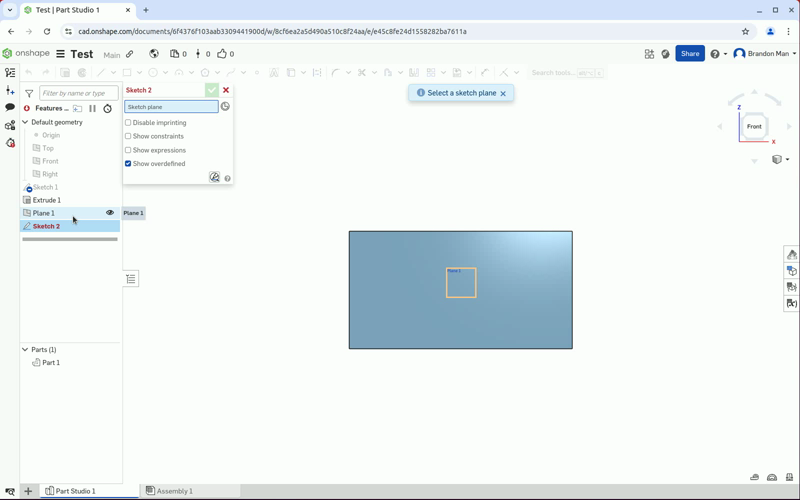
click(73, 215)
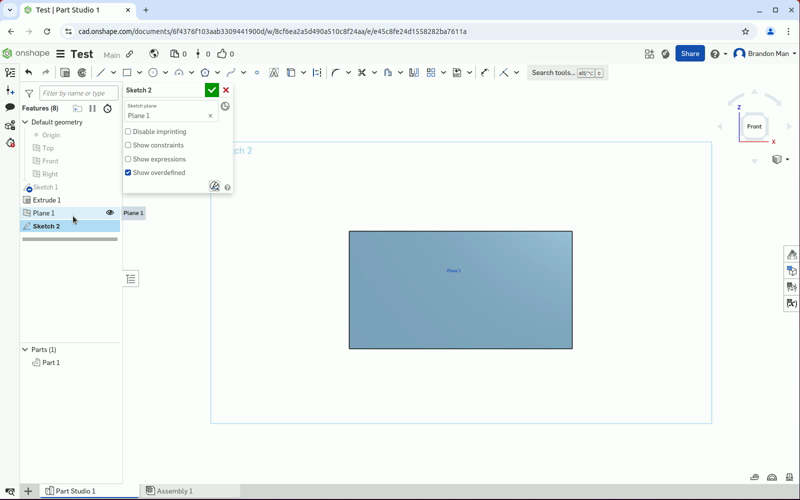
mouse_move(73, 352)
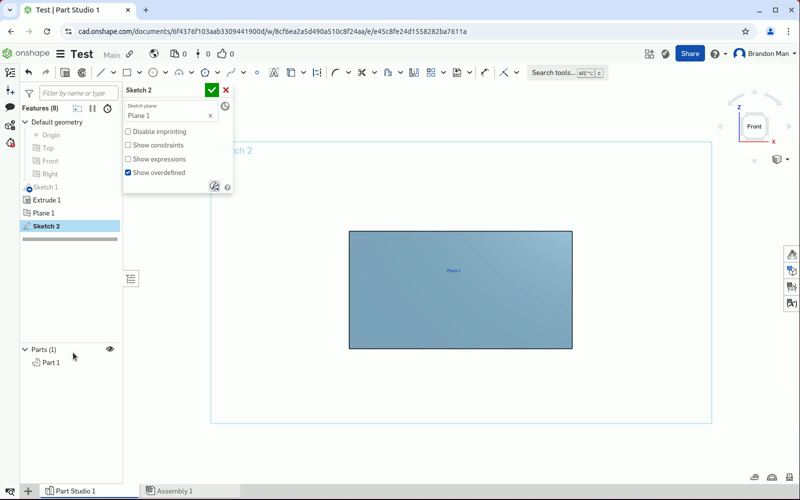
key(y)
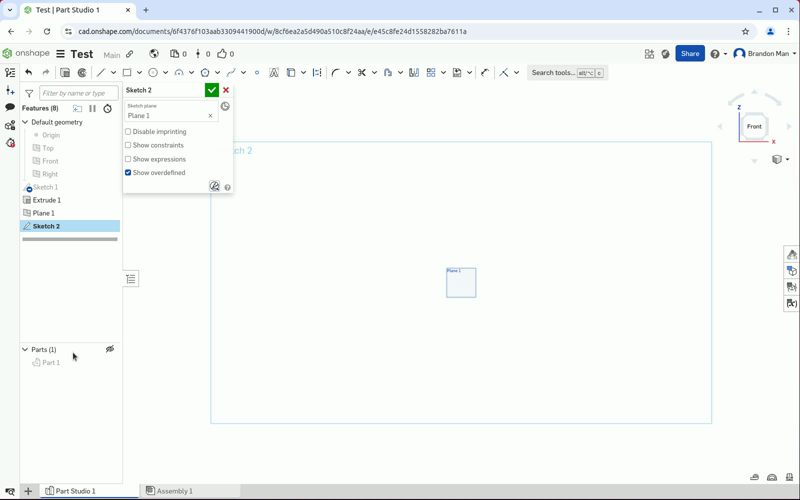
key(l)
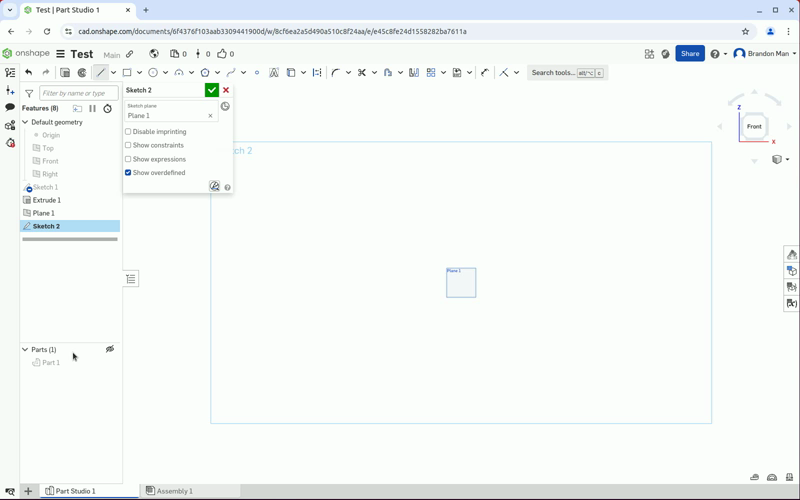
key_down(shift)
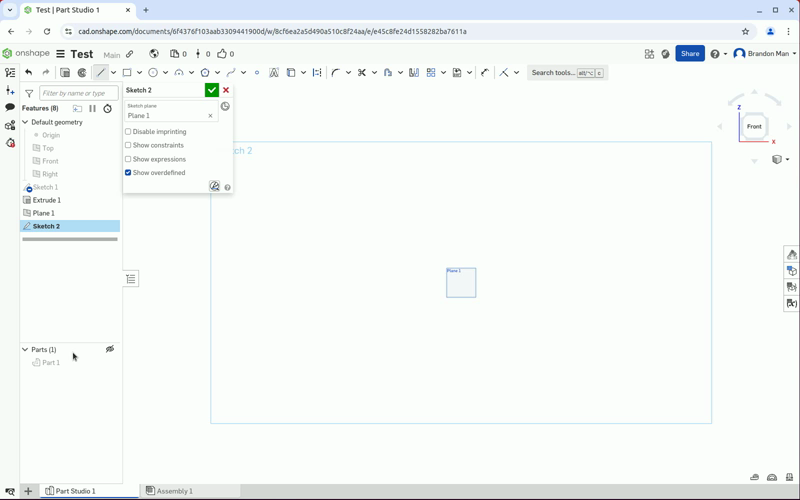
mouse_move(349, 321)
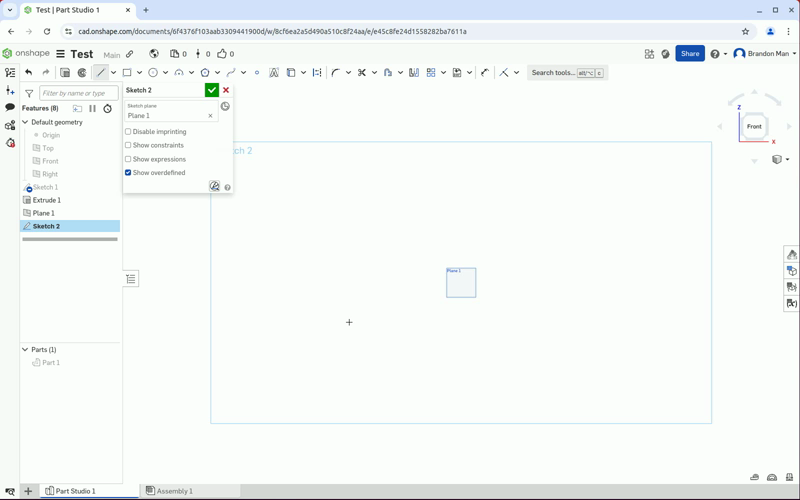
click(349, 321)
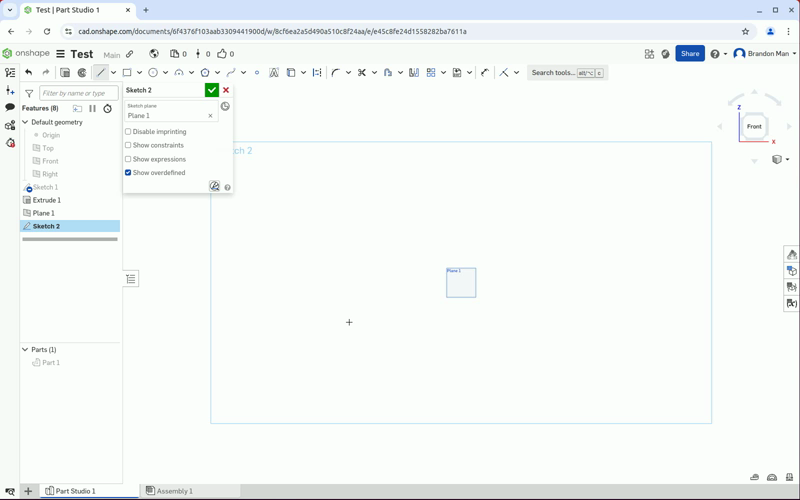
key_up(shift)
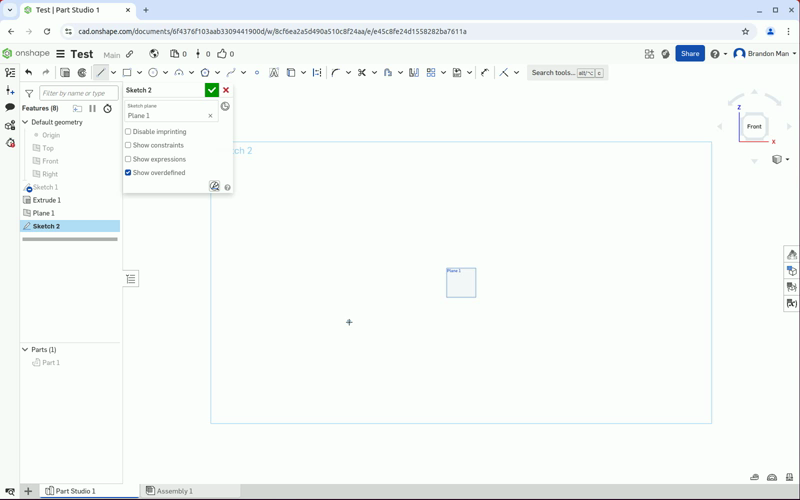
key_down(shift)
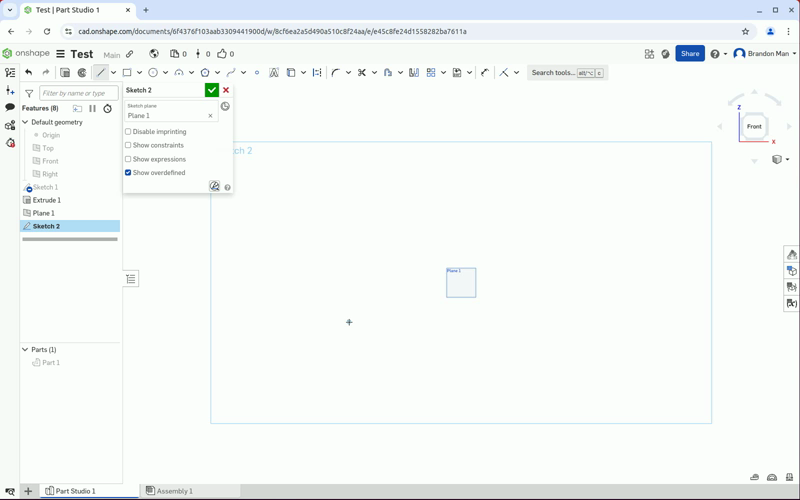
mouse_move(518, 321)
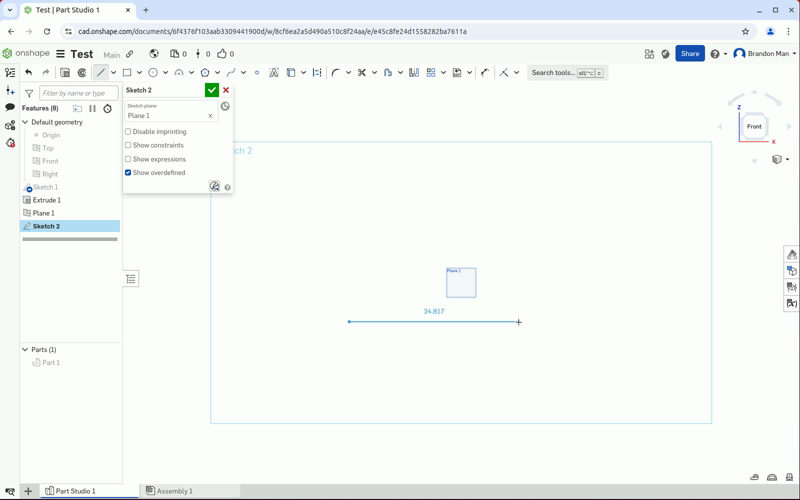
click(518, 321)
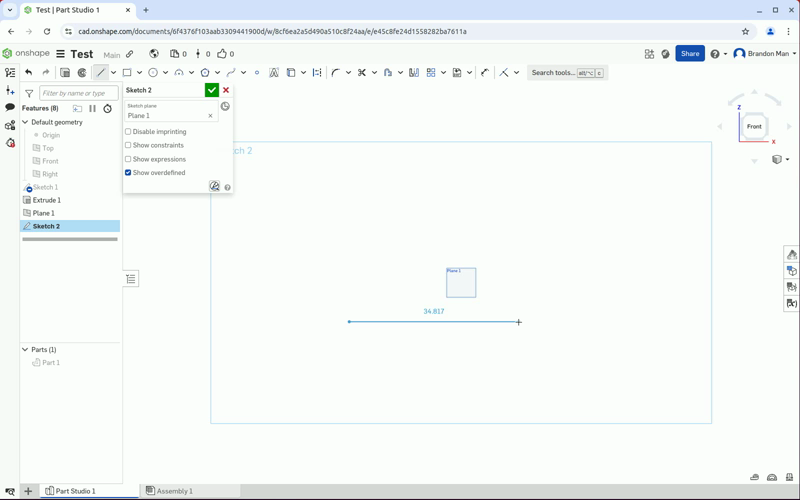
key_up(shift)
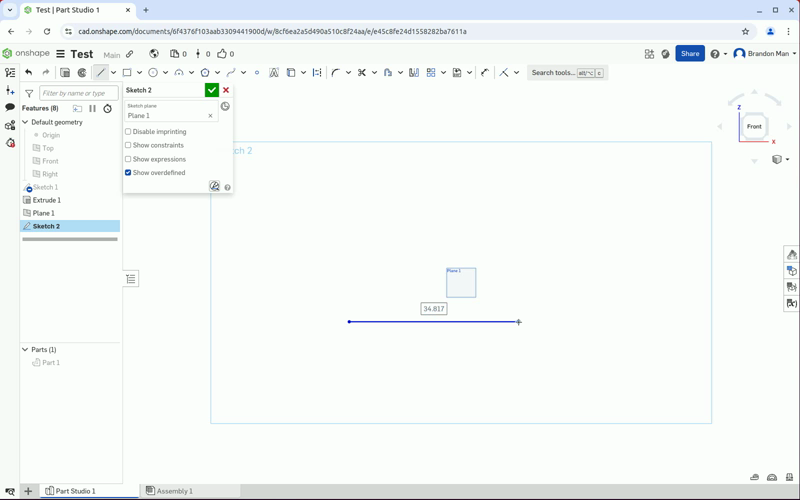
key_down(shift)
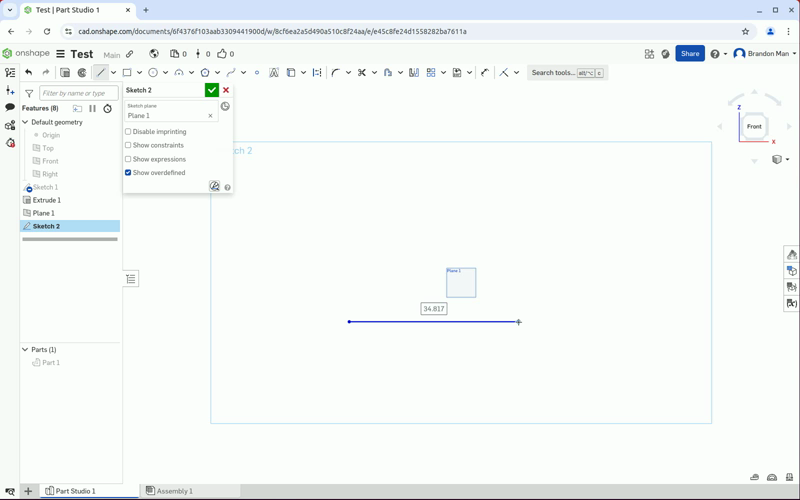
mouse_move(518, 255)
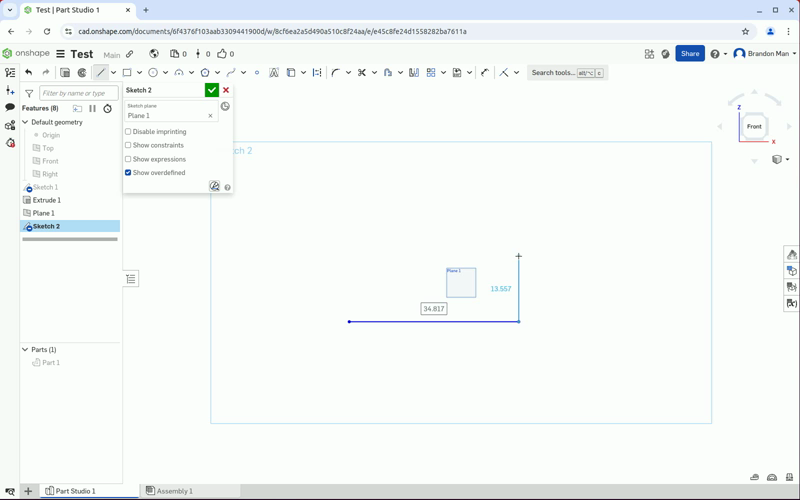
click(518, 255)
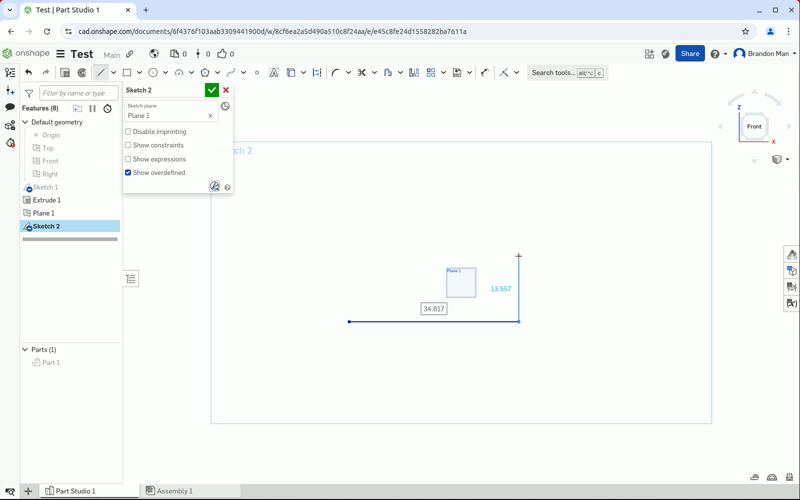
key_up(shift)
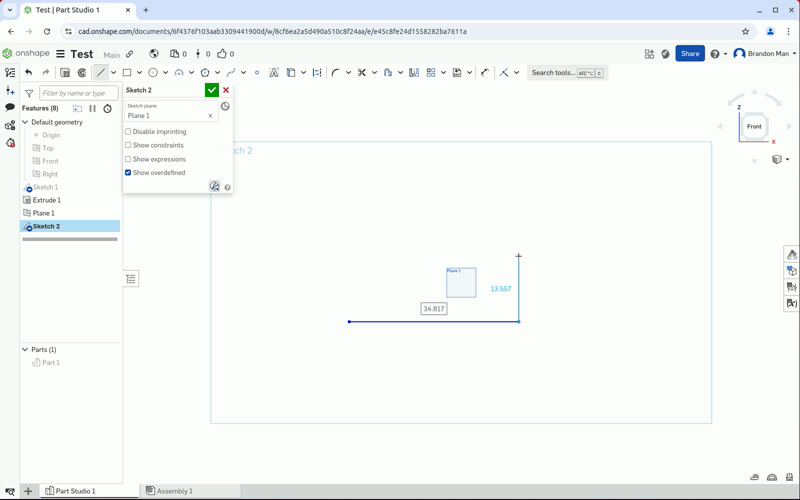
key_down(shift)
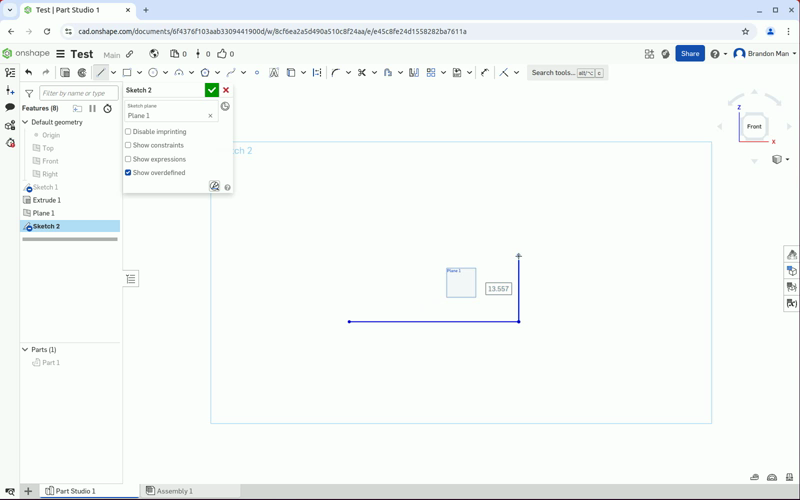
mouse_move(349, 255)
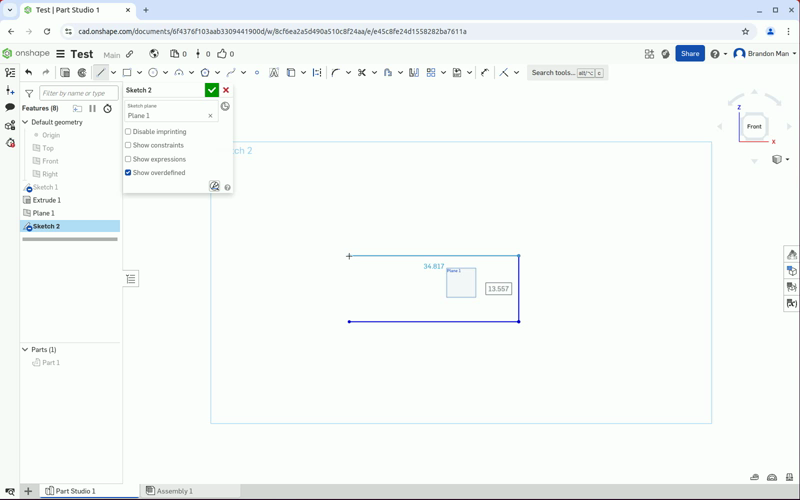
click(349, 255)
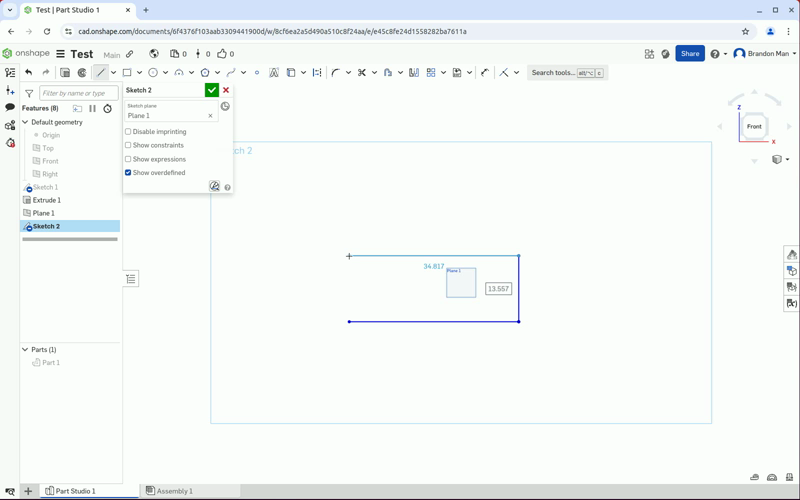
key_up(shift)
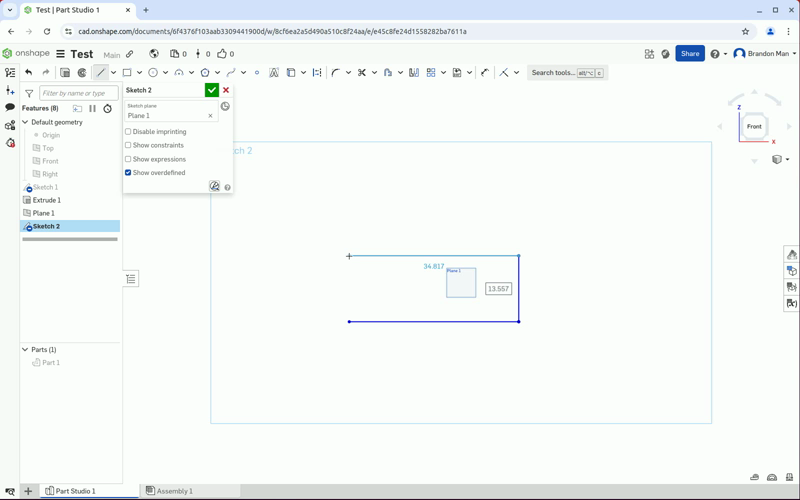
key_down(shift)
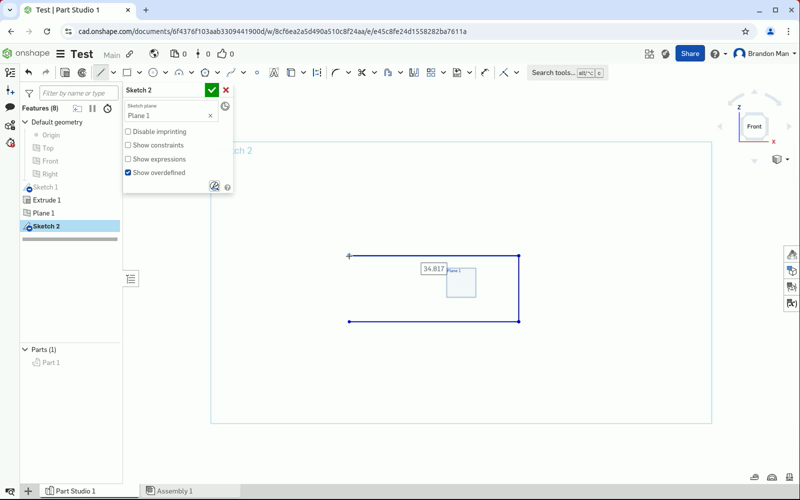
mouse_move(349, 321)
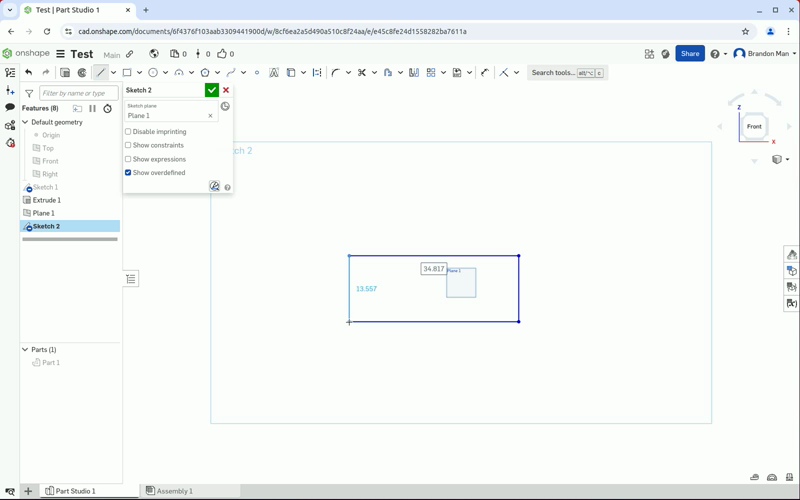
key_up(shift)
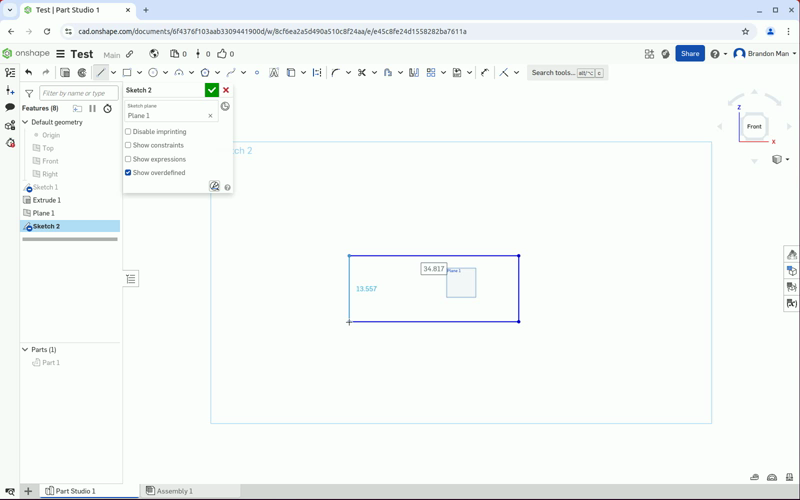
click(349, 321)
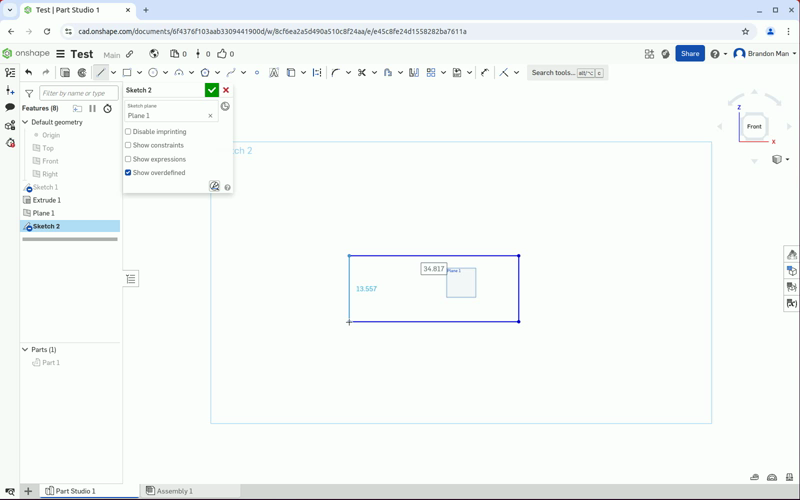
key(esc)
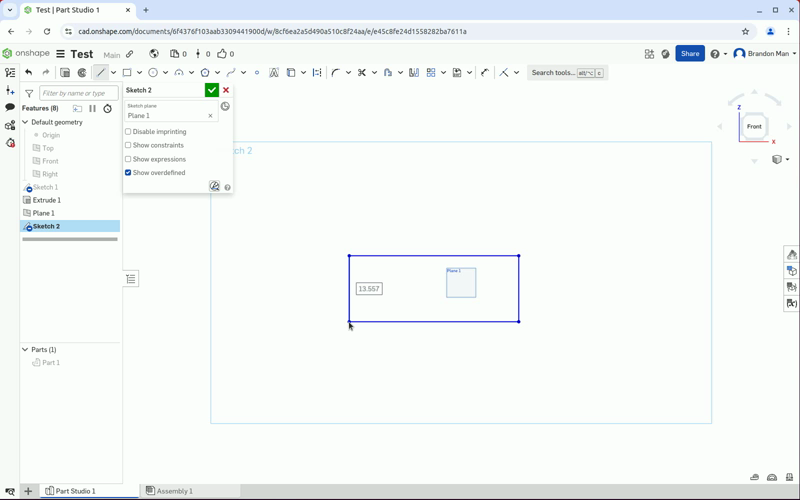
mouse_move(427, 299)
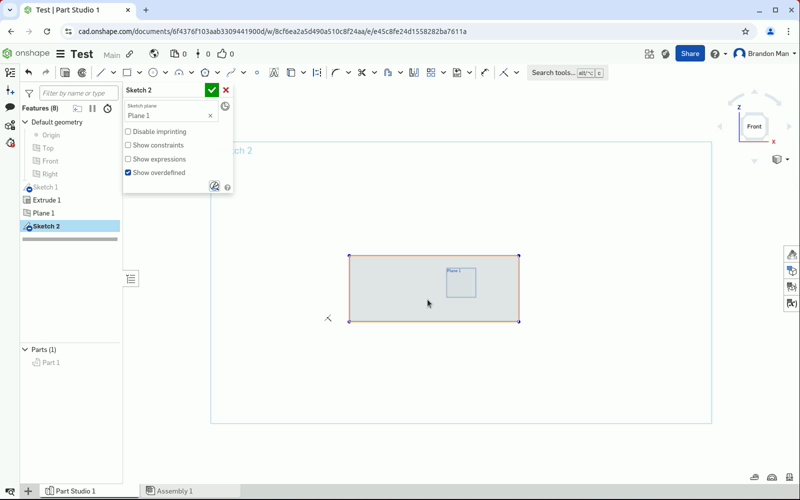
click(427, 299)
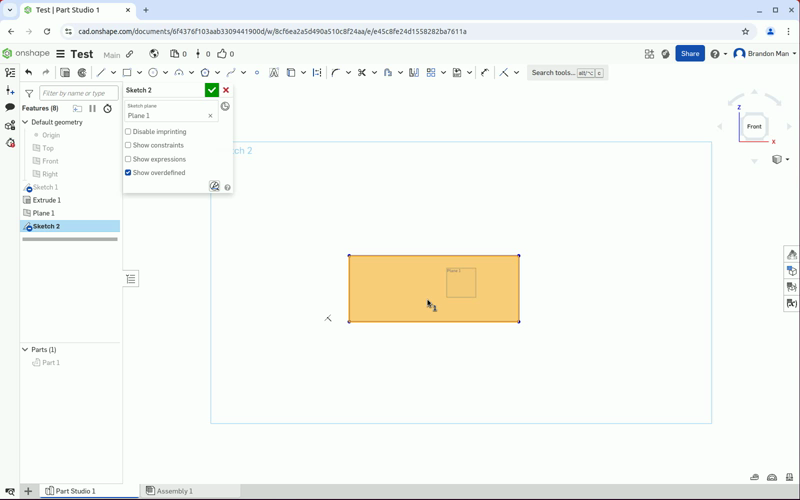
mouse_move(73, 352)
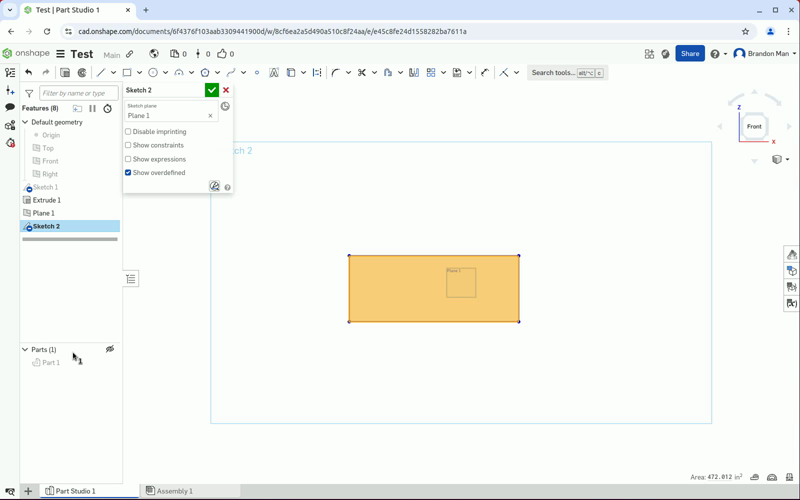
key(shift+y)
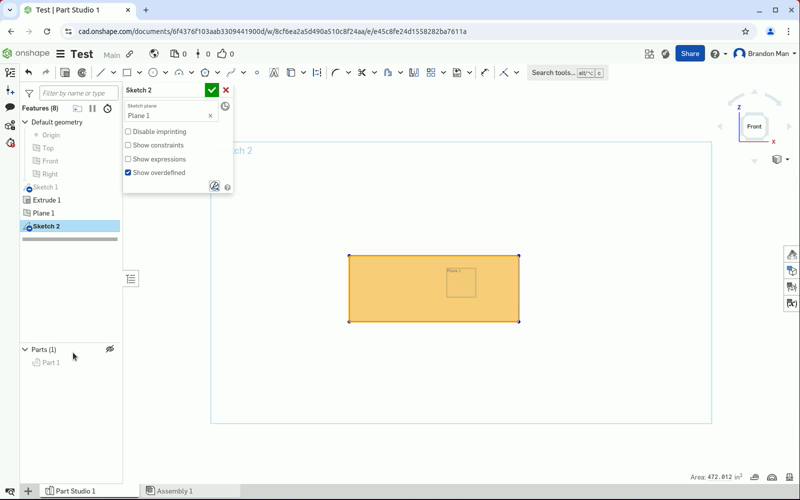
key(shift+e)
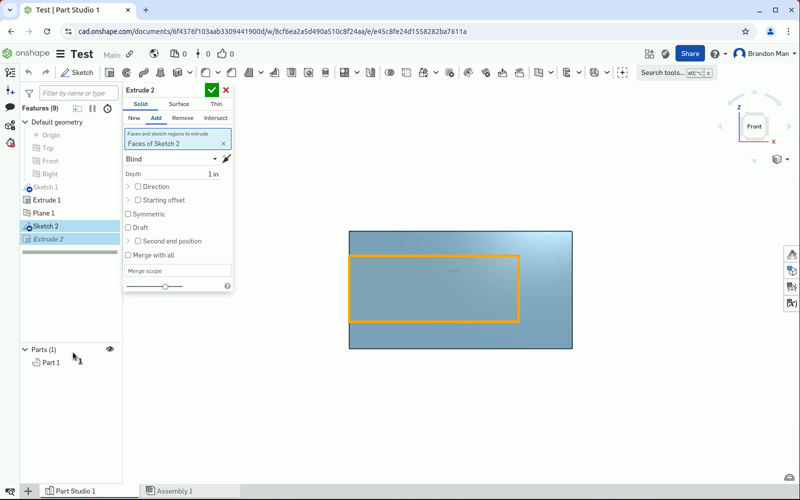
mouse_move(143, 106)
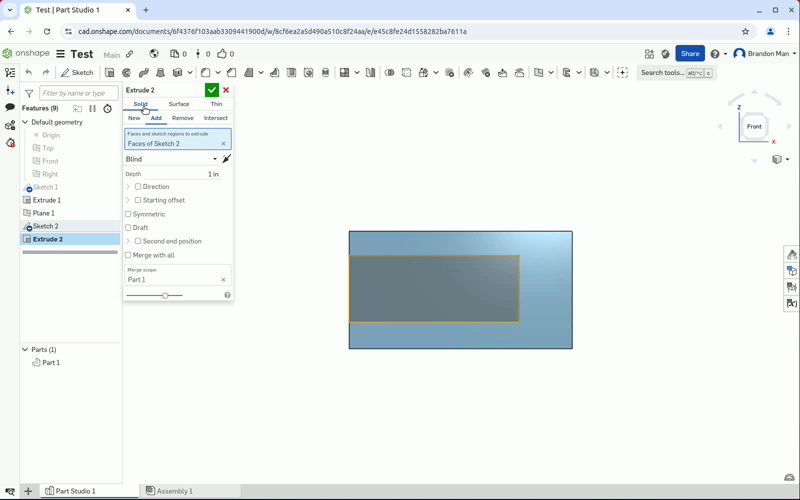
click(143, 106)
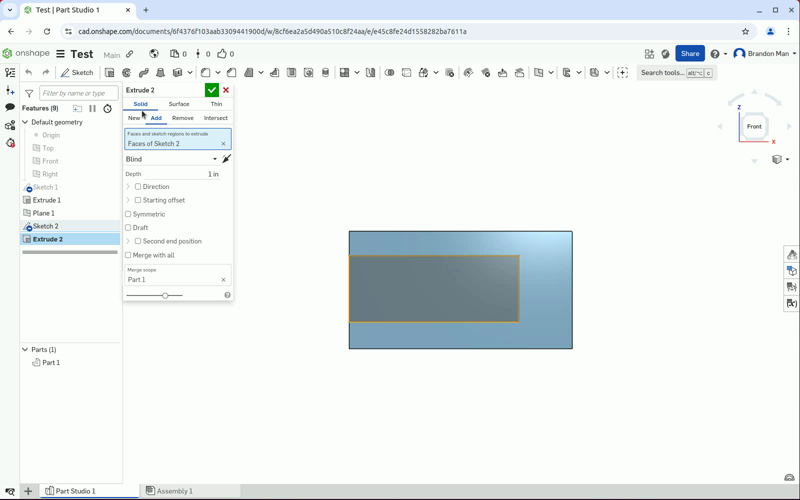
mouse_move(137, 120)
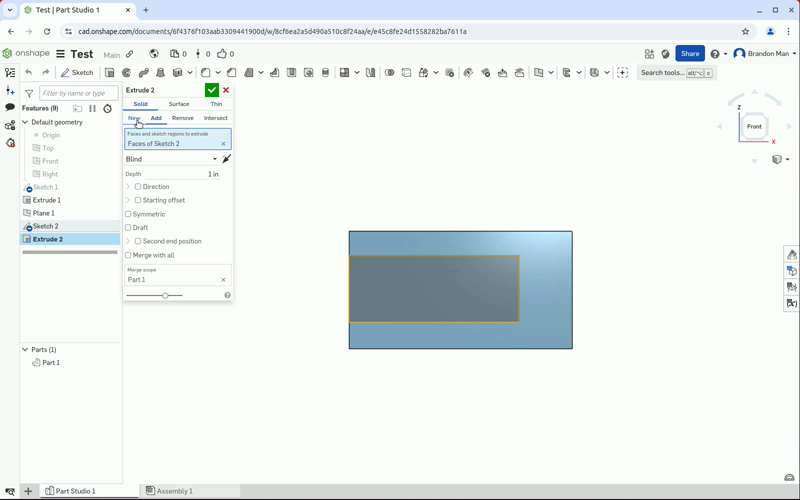
click(137, 120)
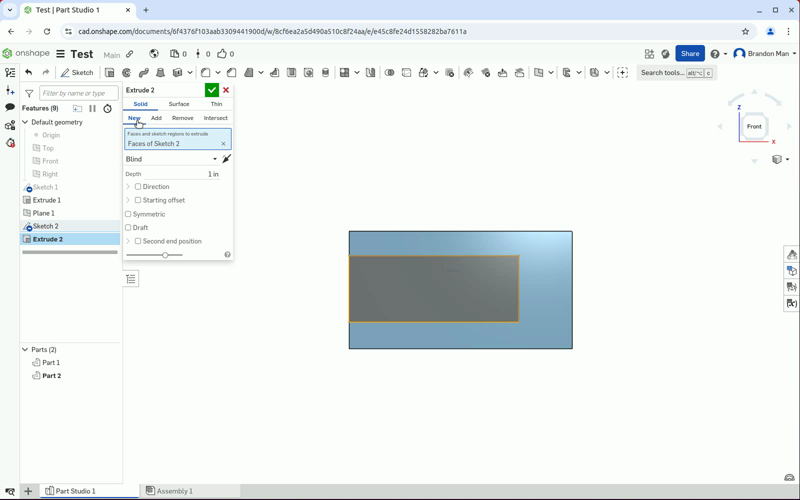
key(tab, 4)
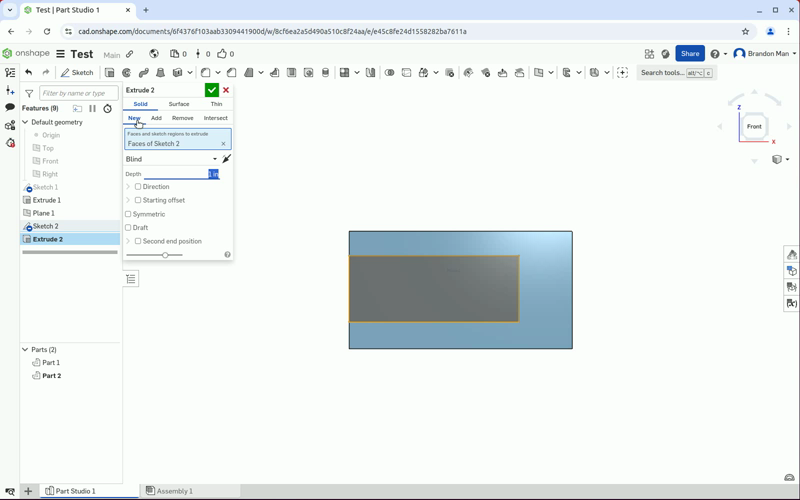
text(-0.963)
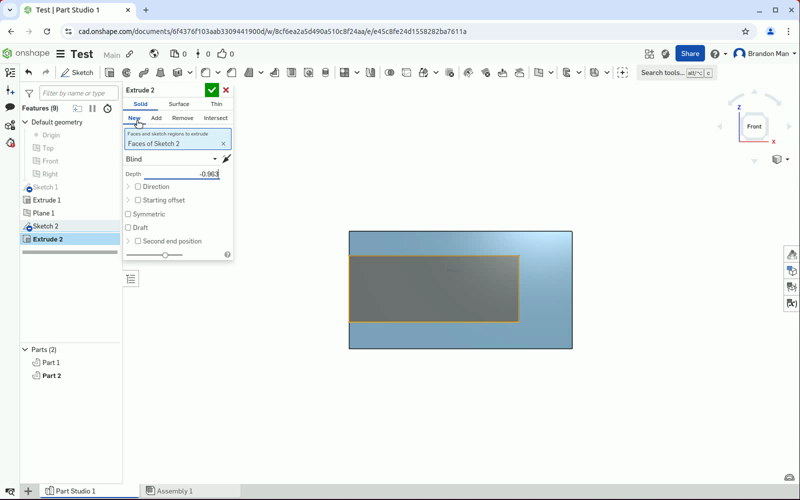
key(enter)
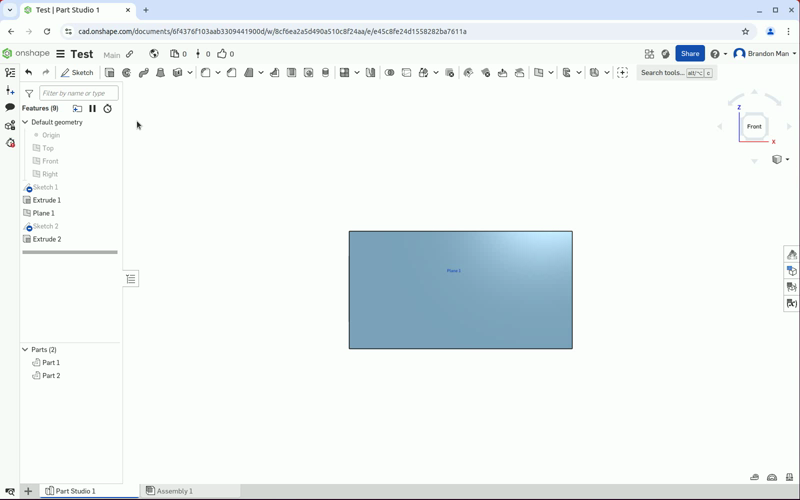
key(shift+h)
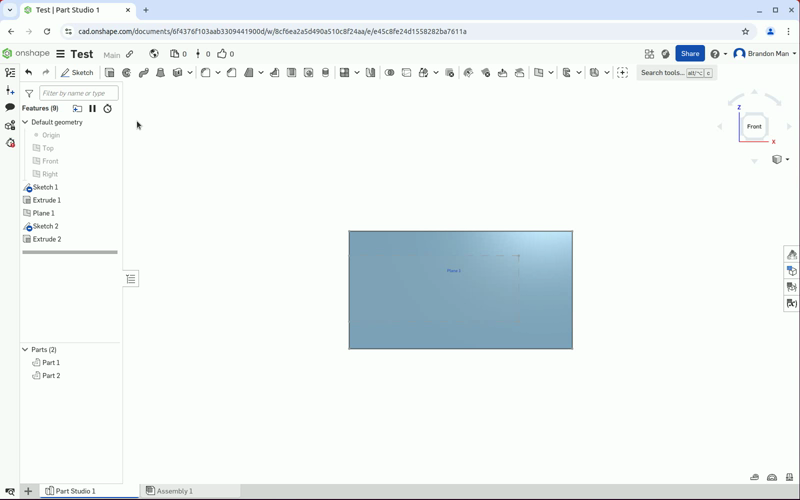
key(shift+h)
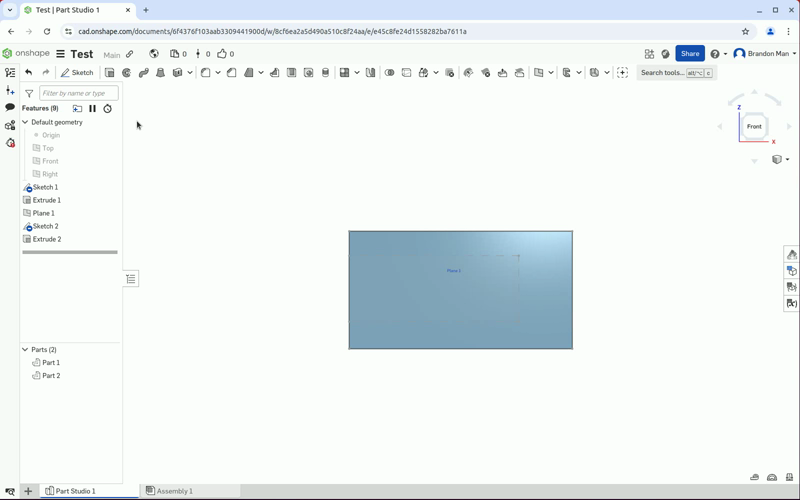
key(shift+7)
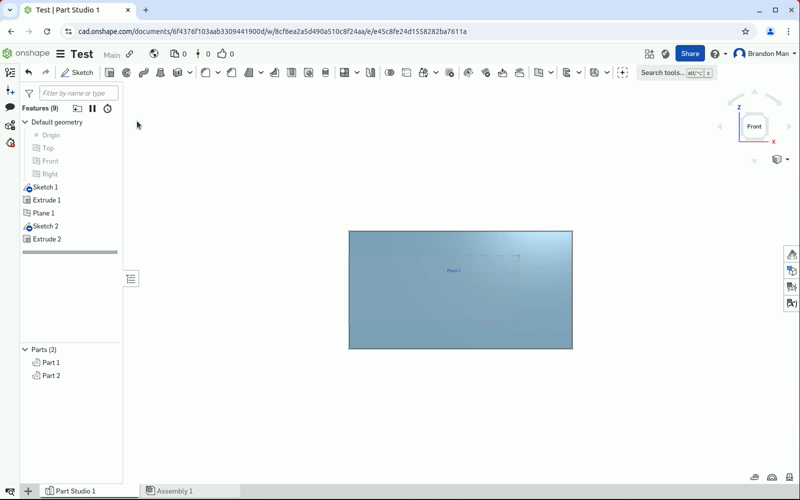
key(left, 2)
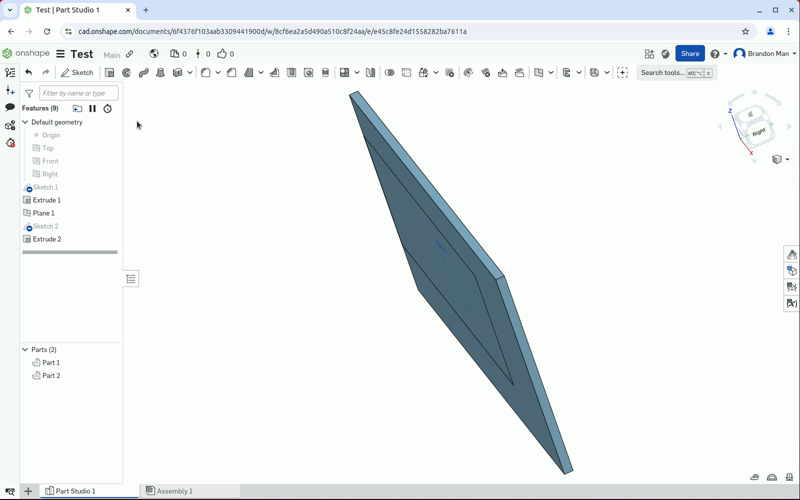
key(down, 2)
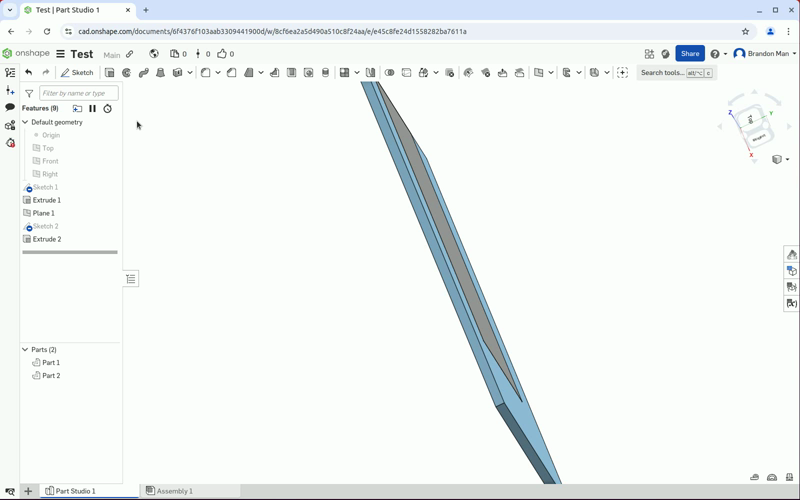
key(up, 2)
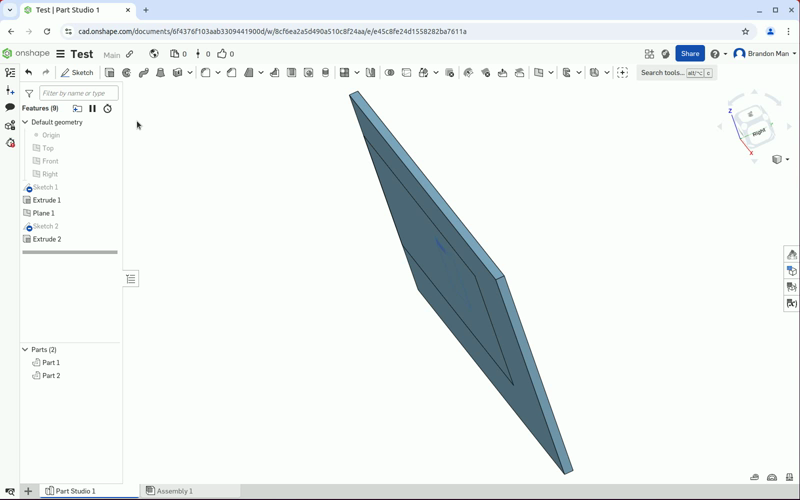
key(right, 2)
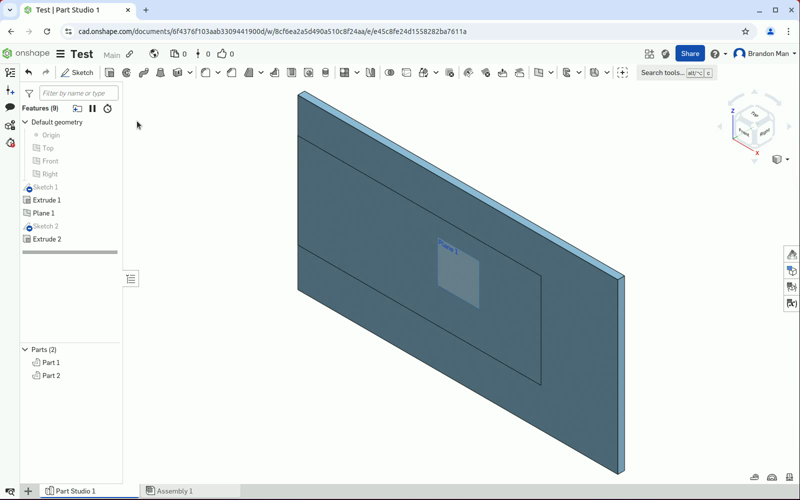
mouse_move(73, 189)
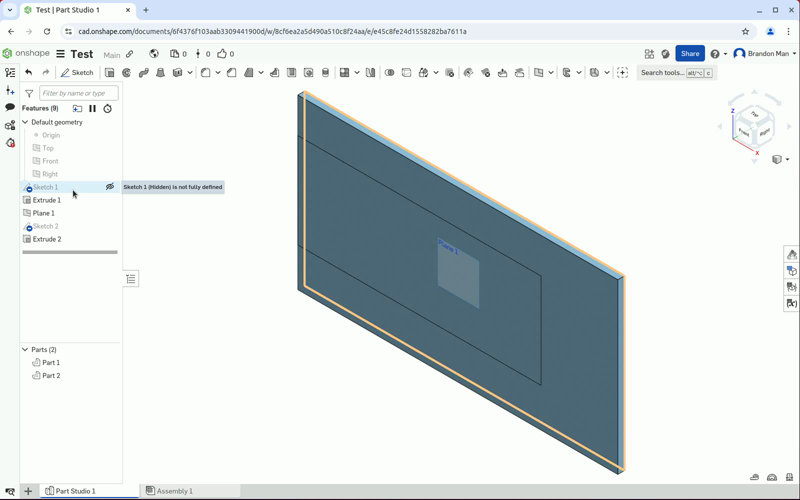
click(73, 189)